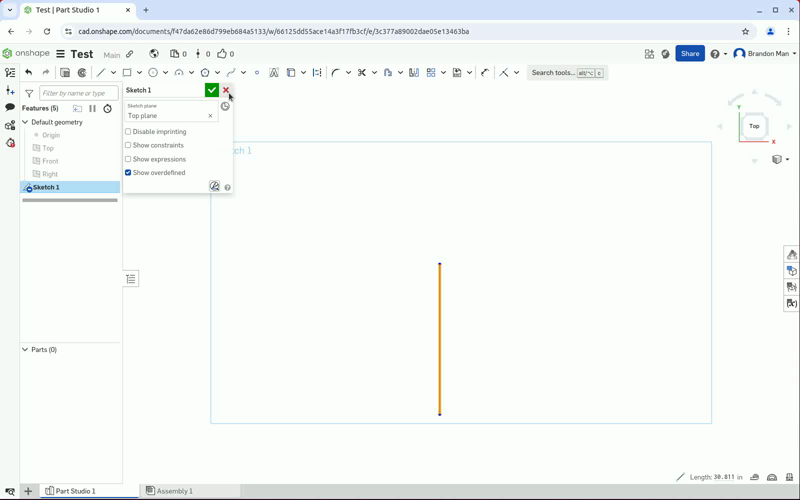
key(shift+h)
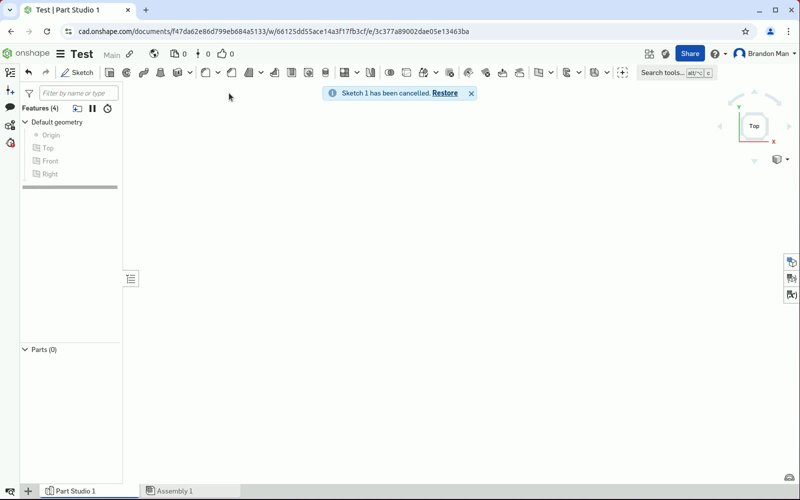
mouse_move(73, 352)
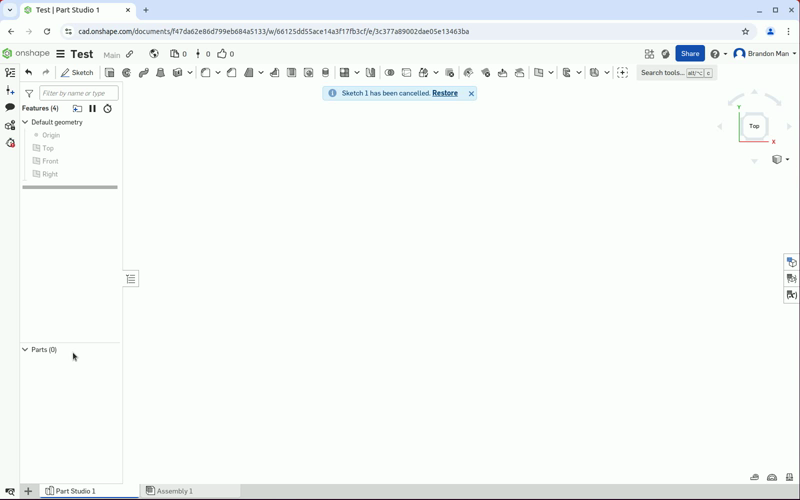
key(y)
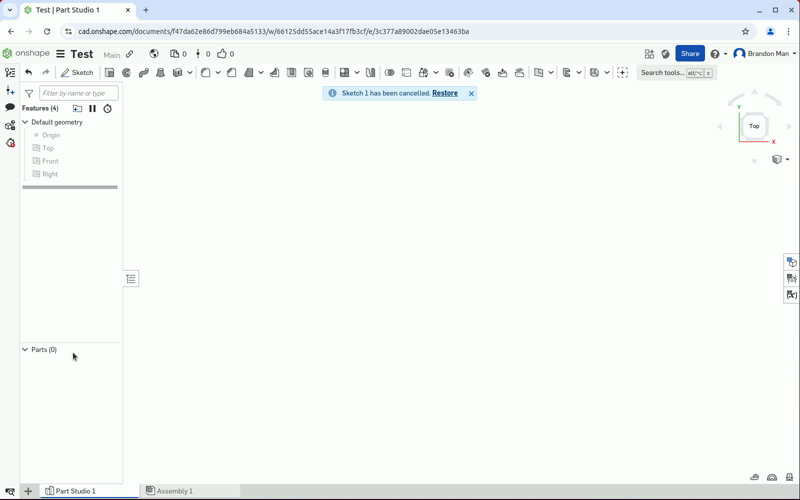
key(shift+p)
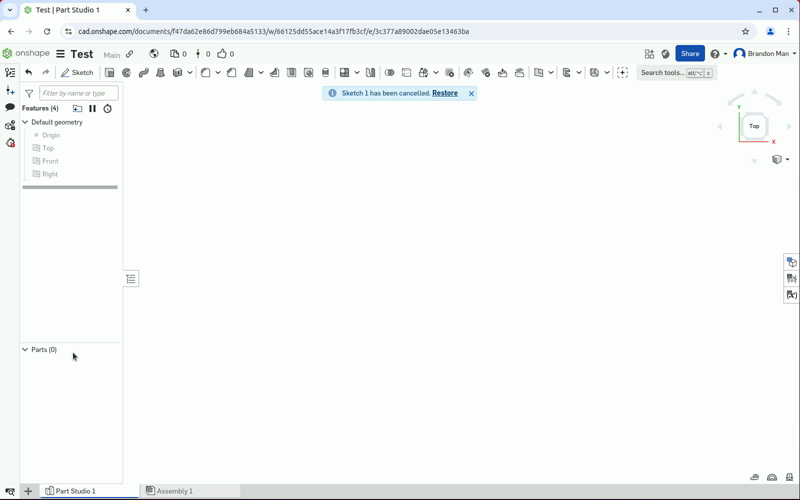
key(space)
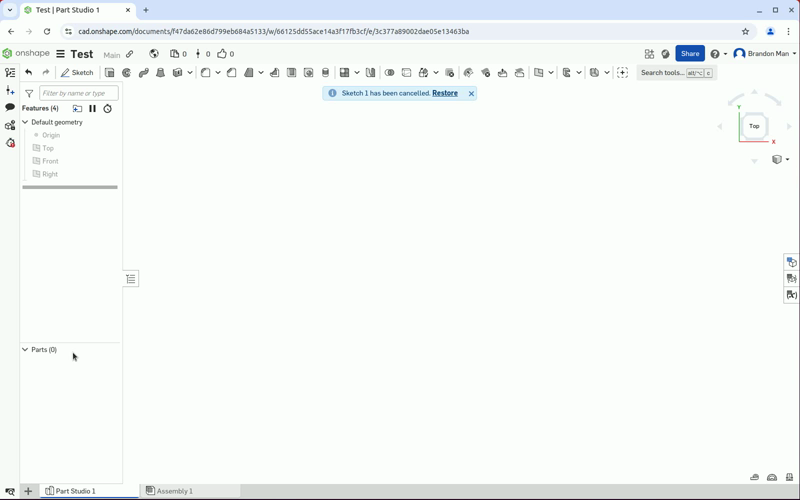
key_down(shift)
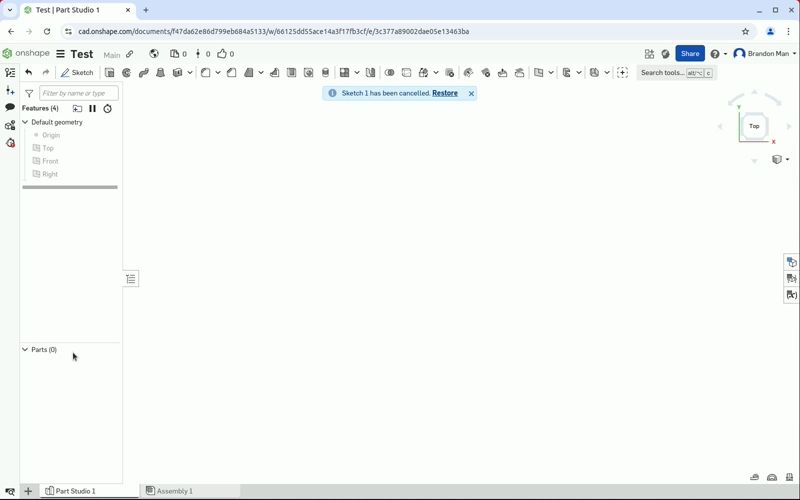
key(up)
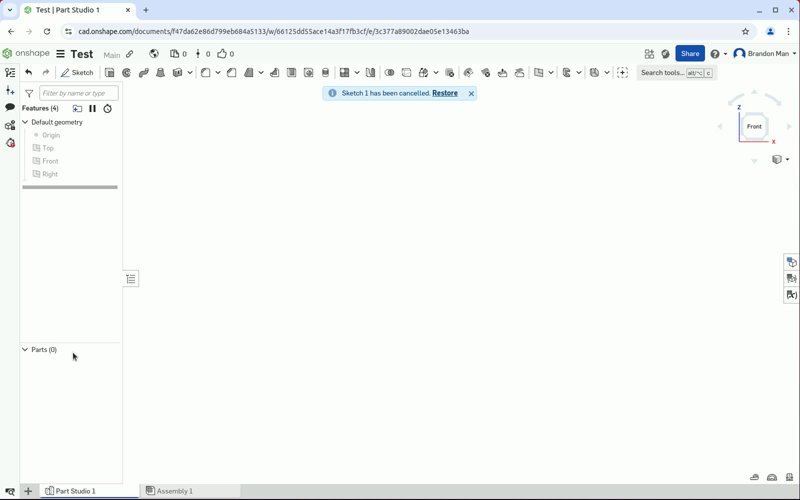
key_up(shift)
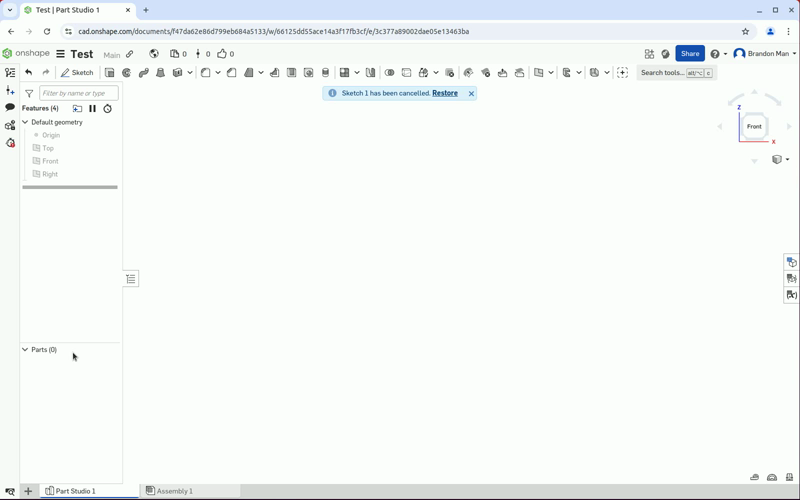
mouse_move(73, 352)
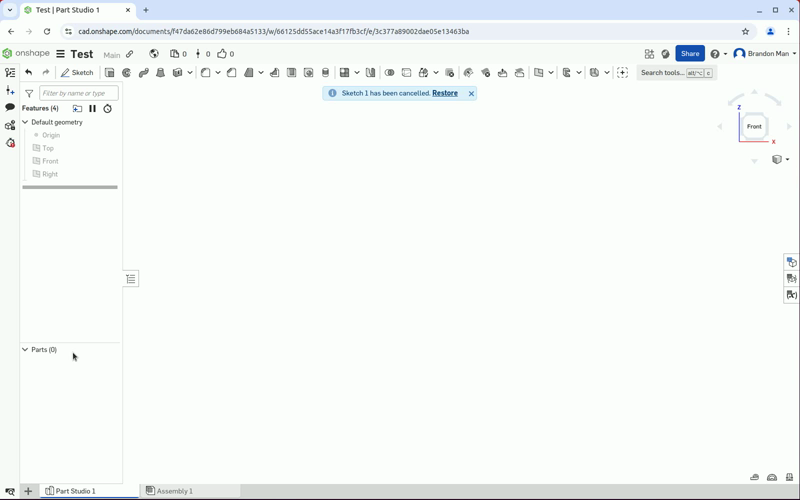
key(shift+y)
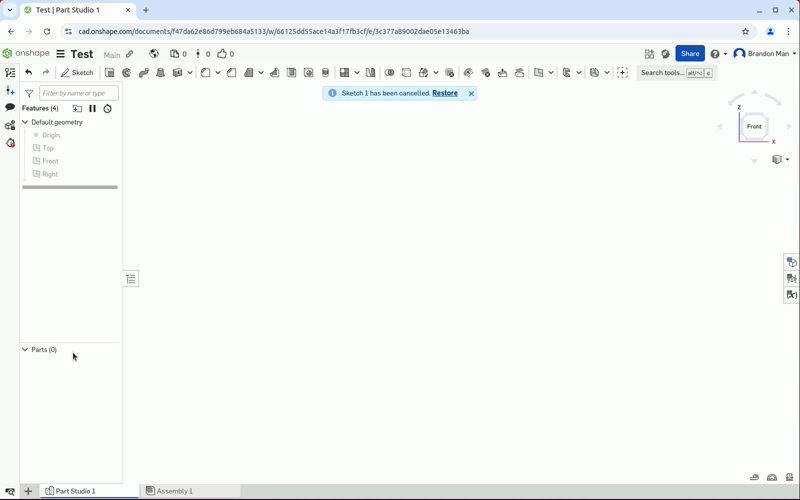
key(shift+s)
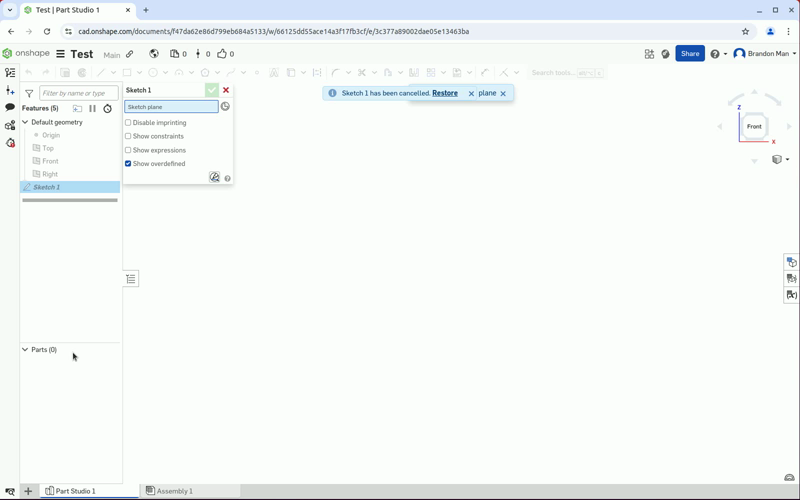
mouse_move(73, 163)
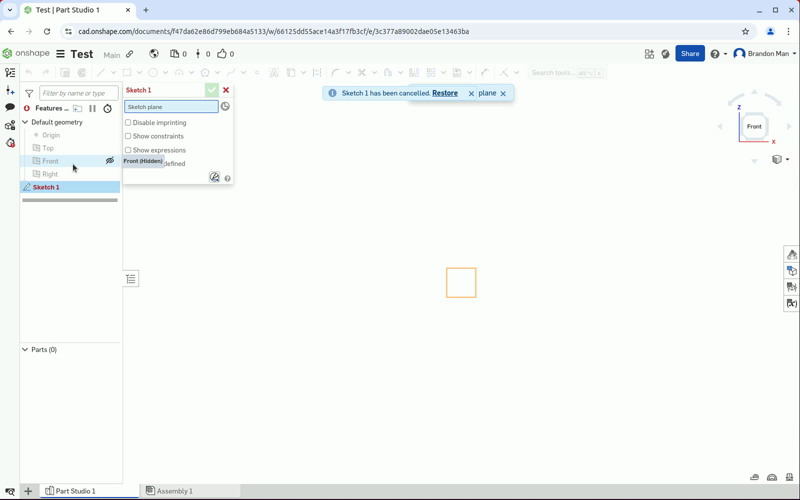
click(73, 163)
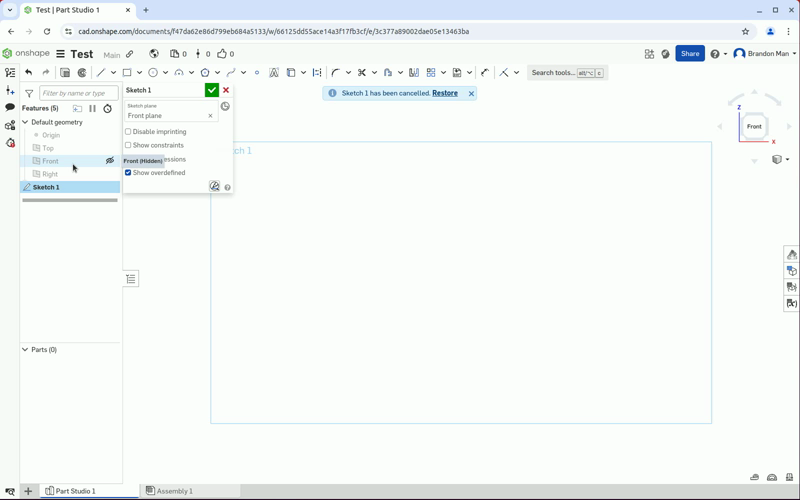
mouse_move(73, 352)
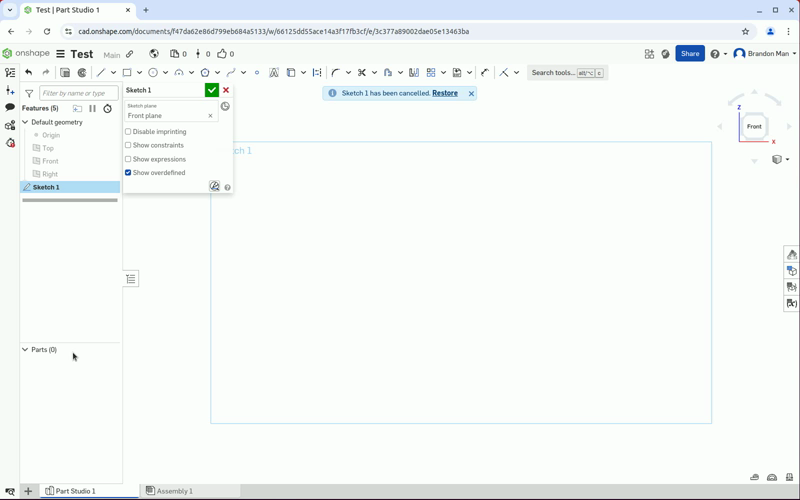
key(y)
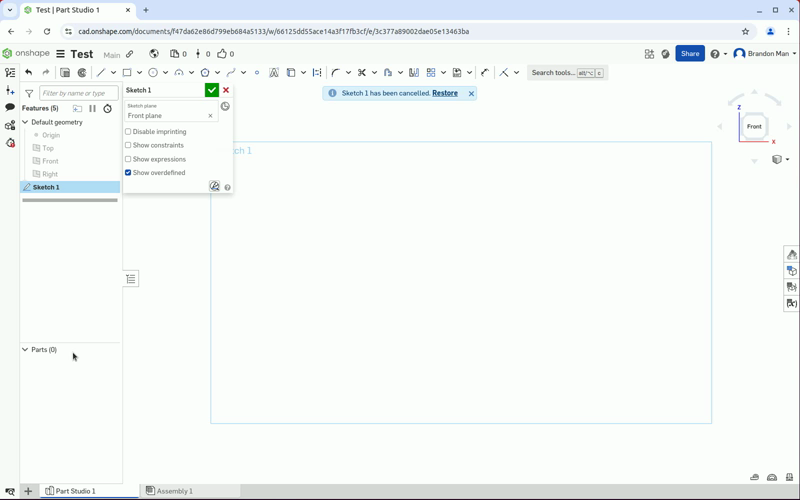
key(l)
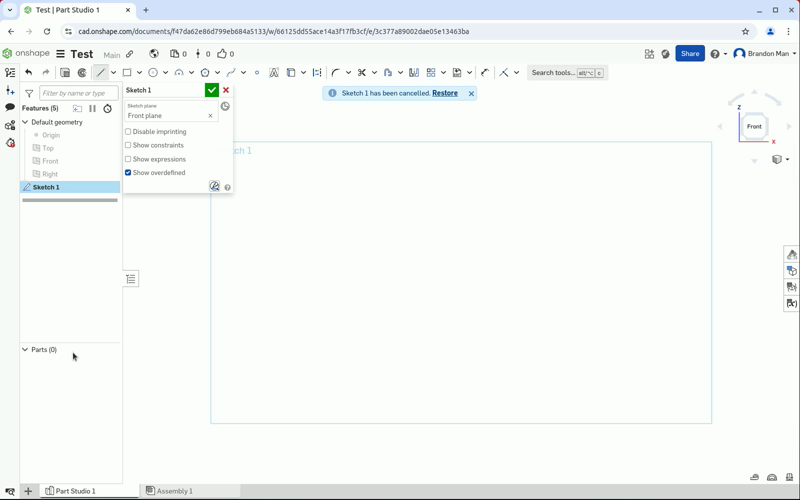
key_down(shift)
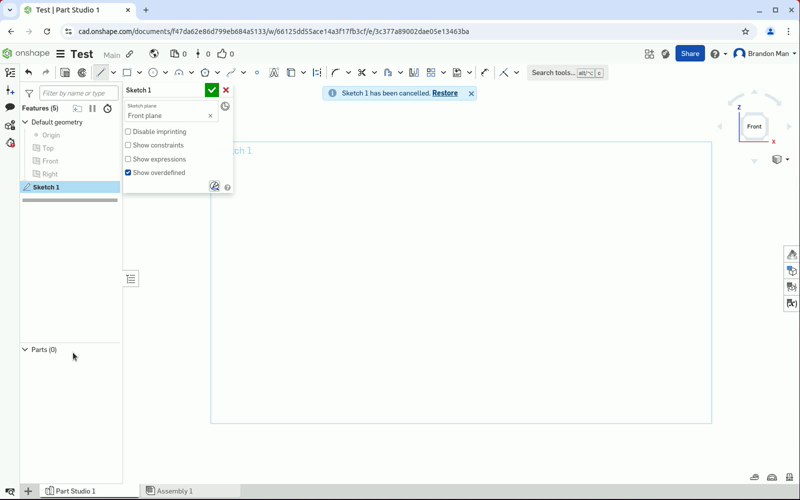
mouse_move(460, 347)
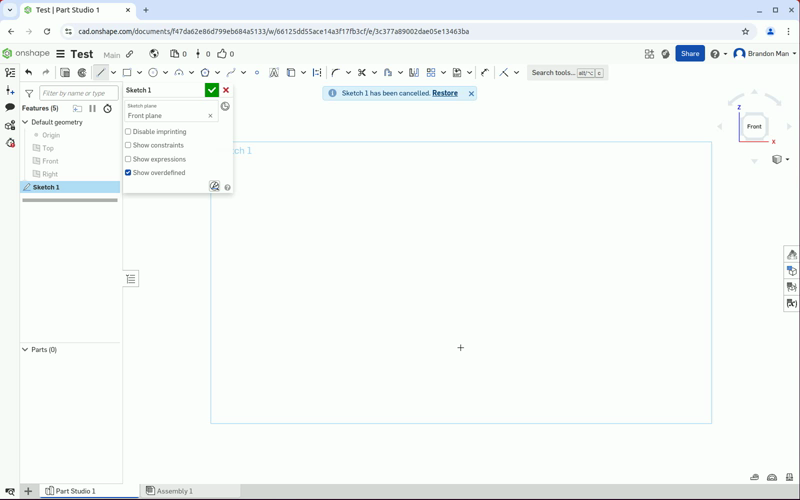
click(460, 347)
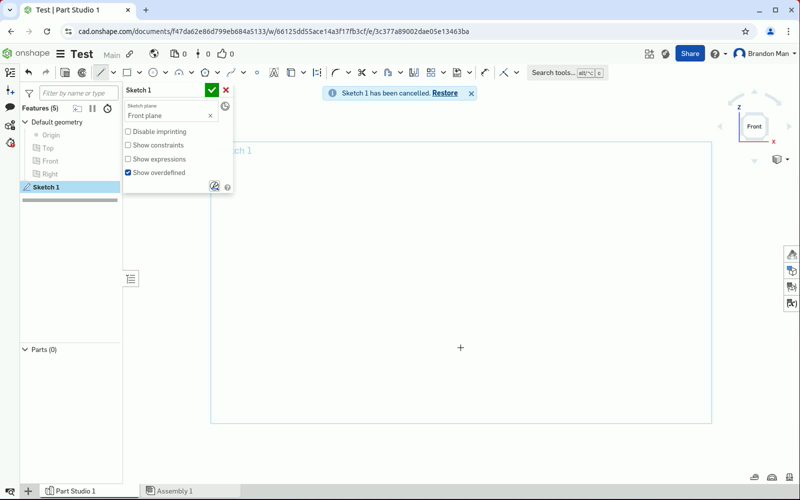
key_up(shift)
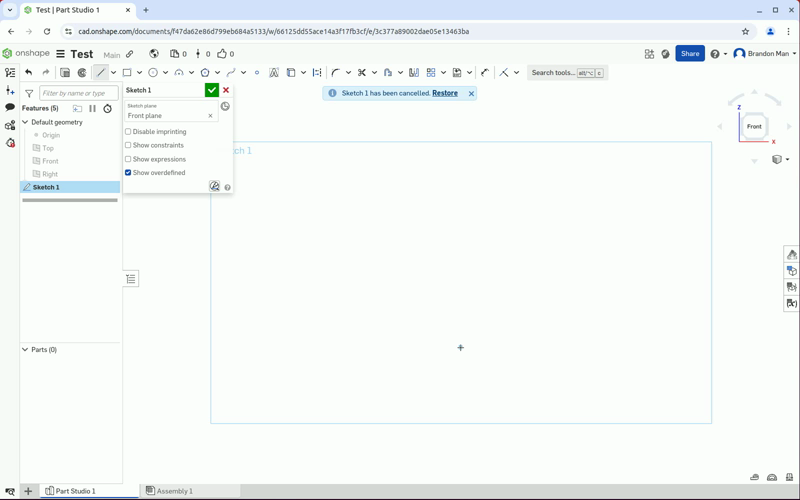
key_down(shift)
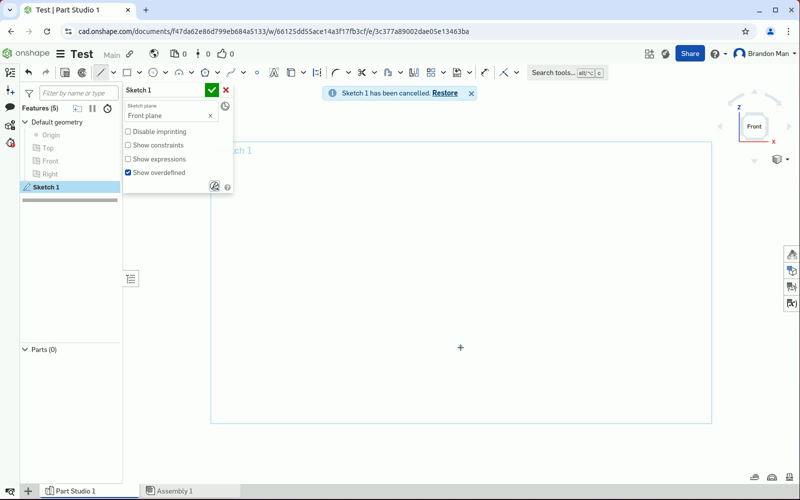
mouse_move(545, 347)
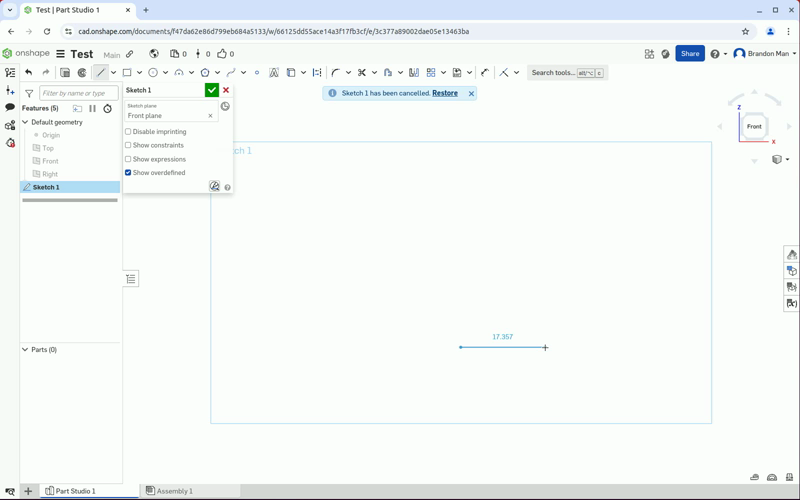
click(545, 347)
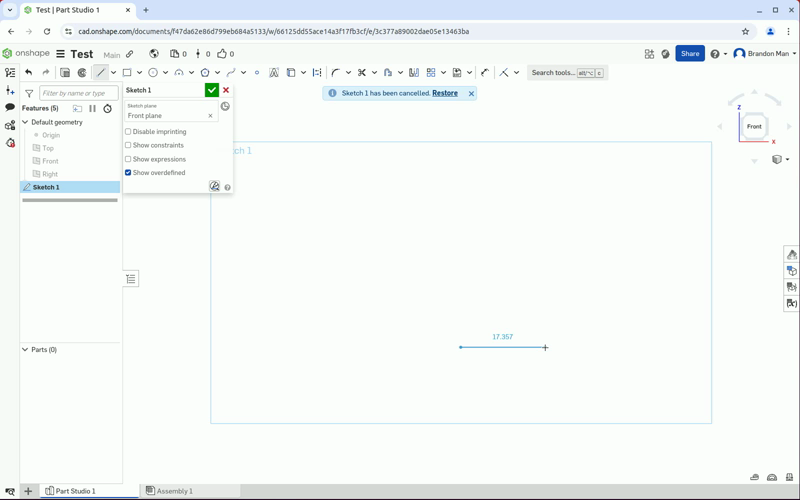
key_up(shift)
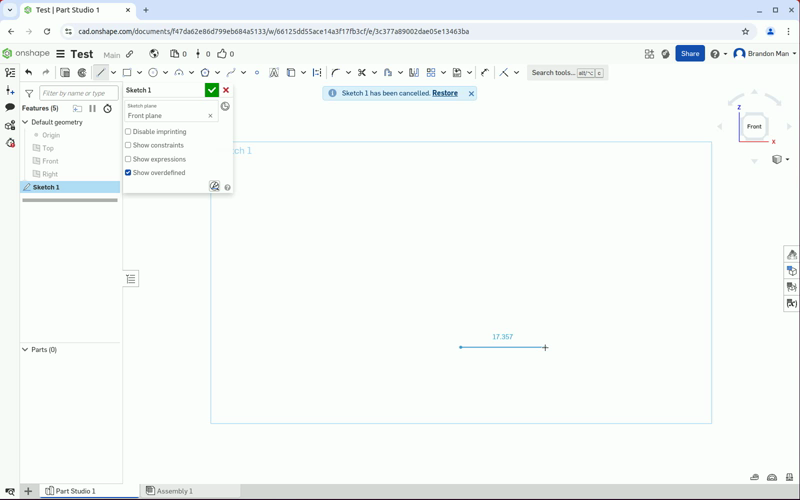
key_down(shift)
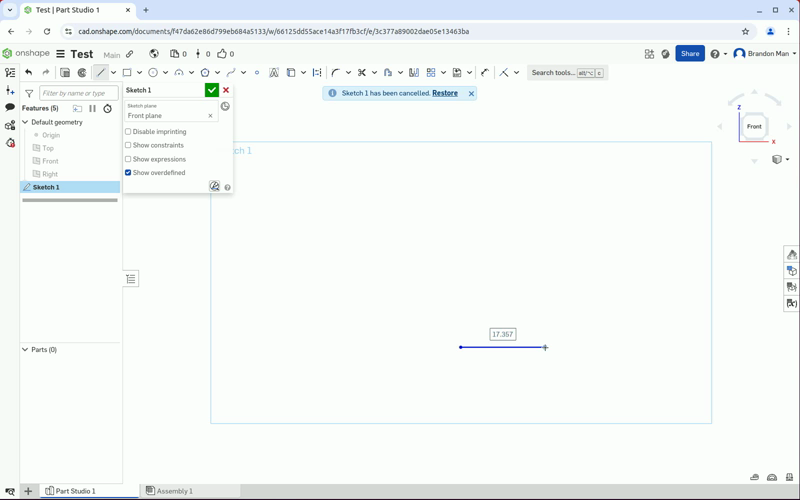
mouse_move(545, 282)
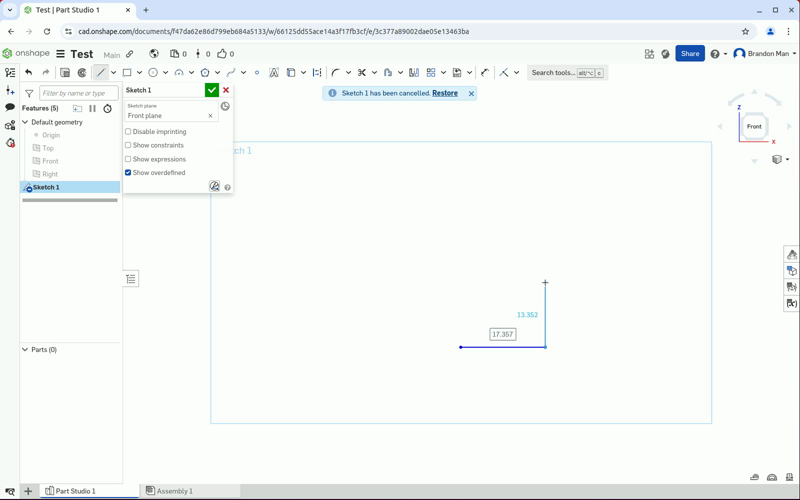
click(545, 282)
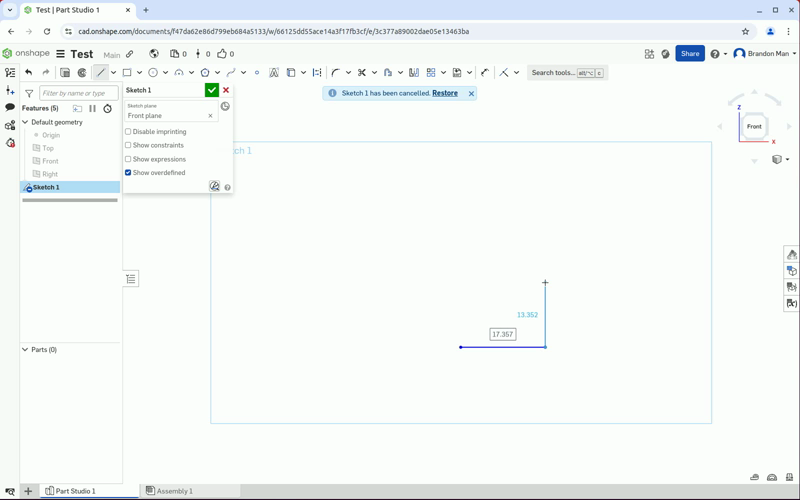
key_up(shift)
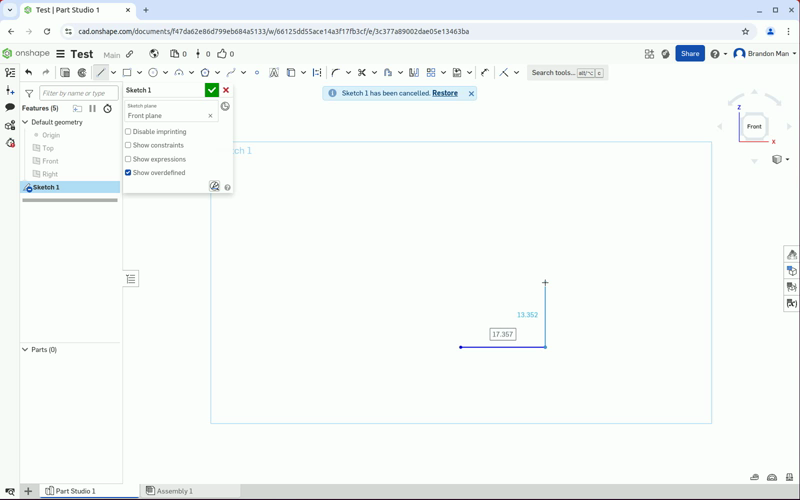
key_down(shift)
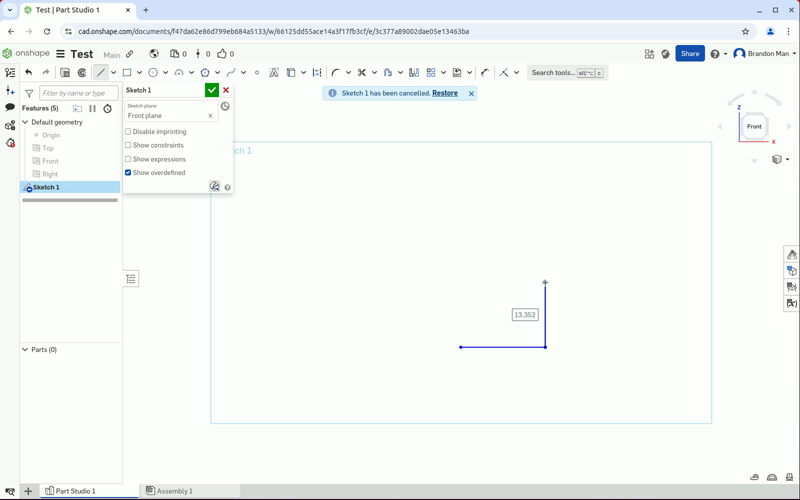
mouse_move(460, 282)
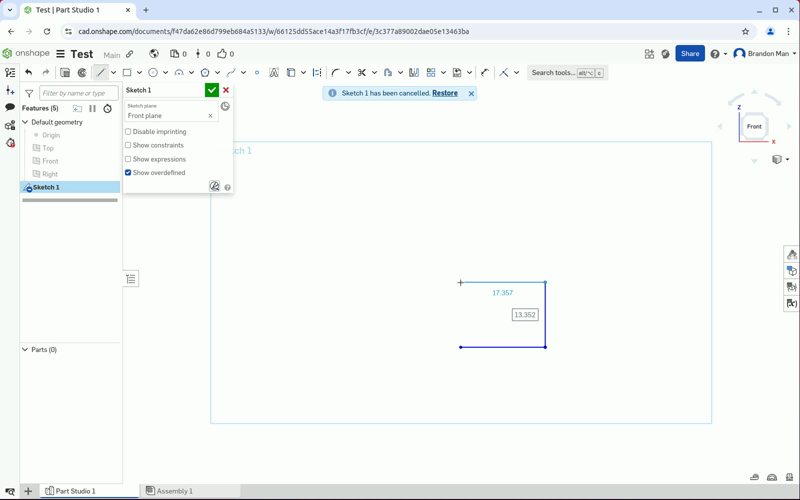
click(460, 282)
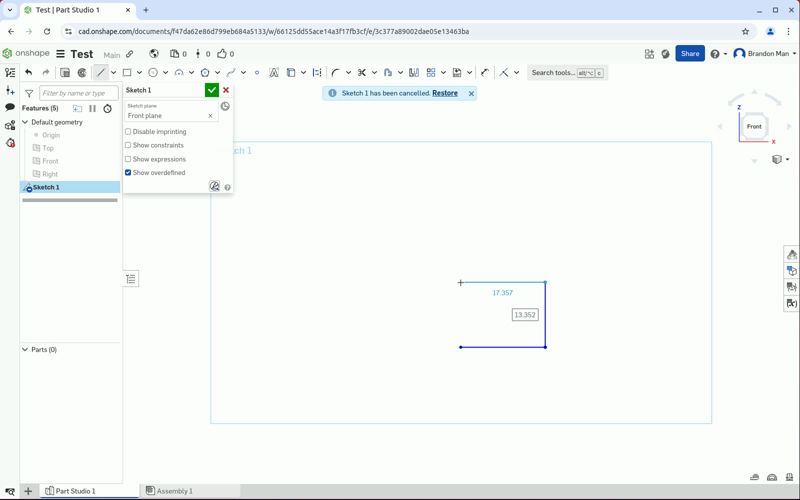
key_up(shift)
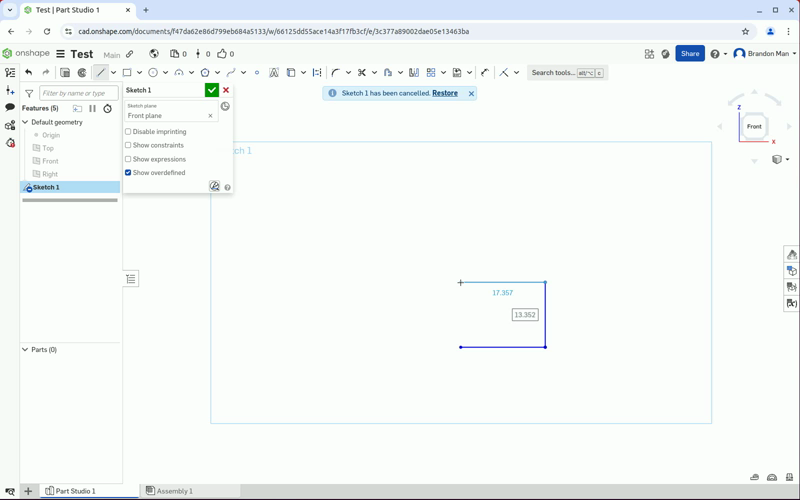
key_down(shift)
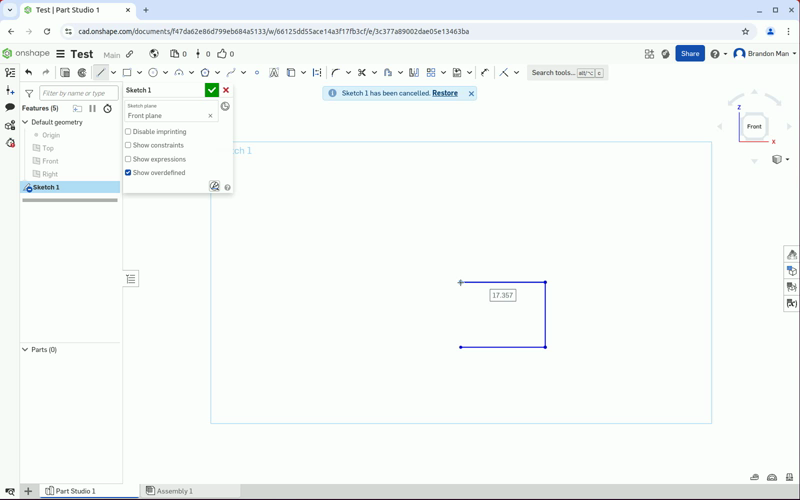
mouse_move(460, 347)
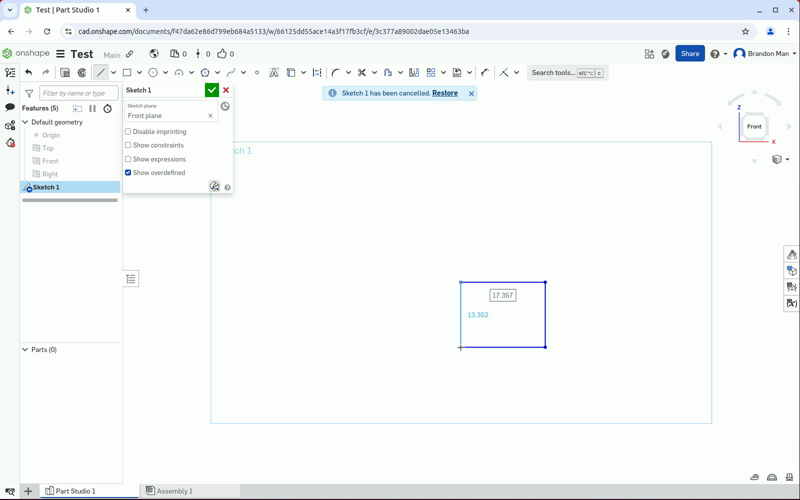
key_up(shift)
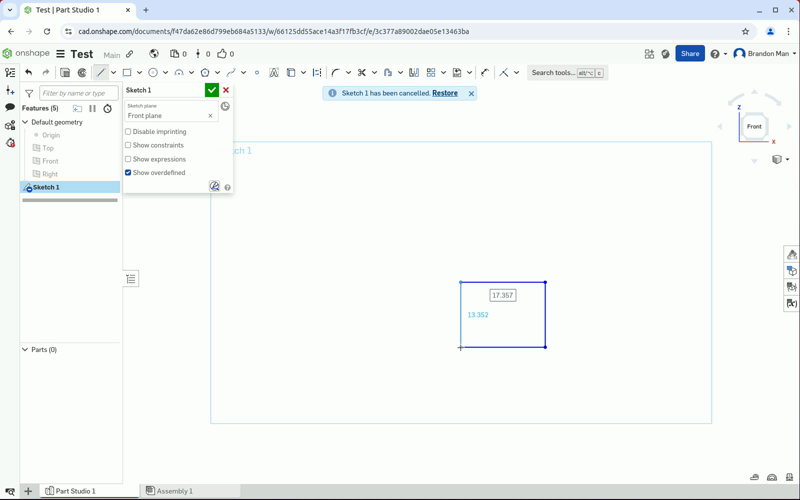
click(460, 347)
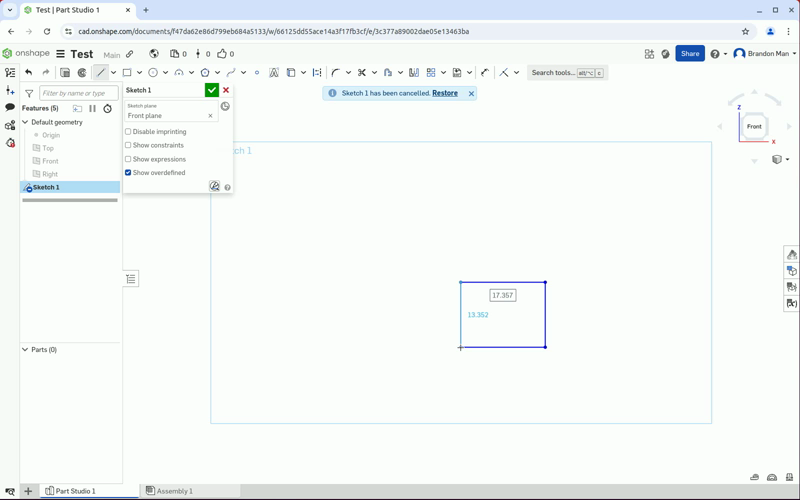
key(esc)
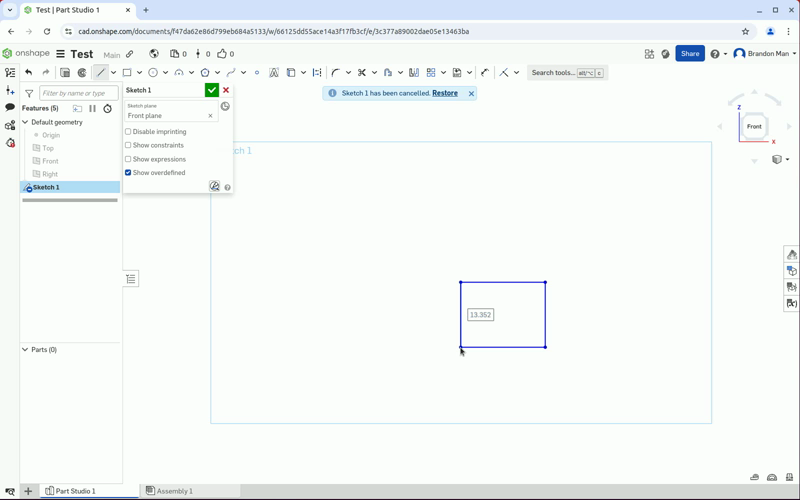
mouse_move(503, 334)
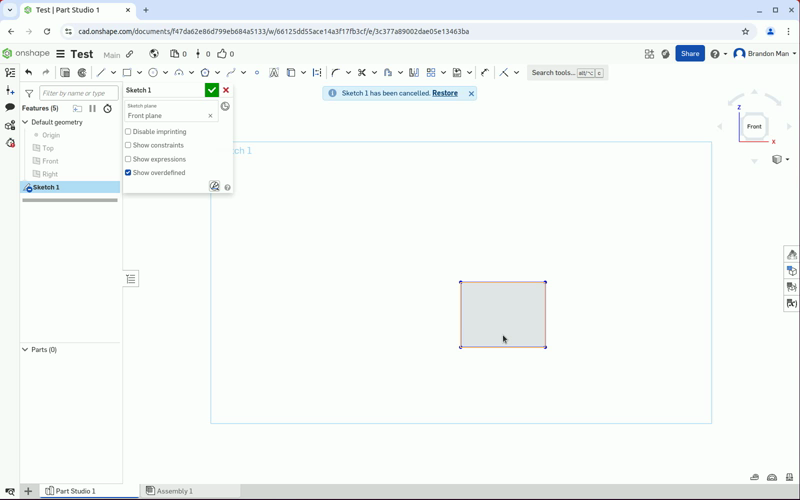
click(503, 334)
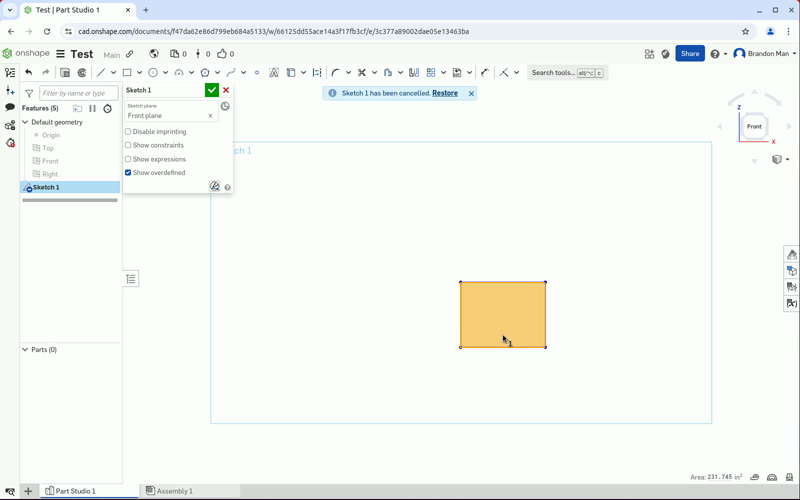
mouse_move(73, 352)
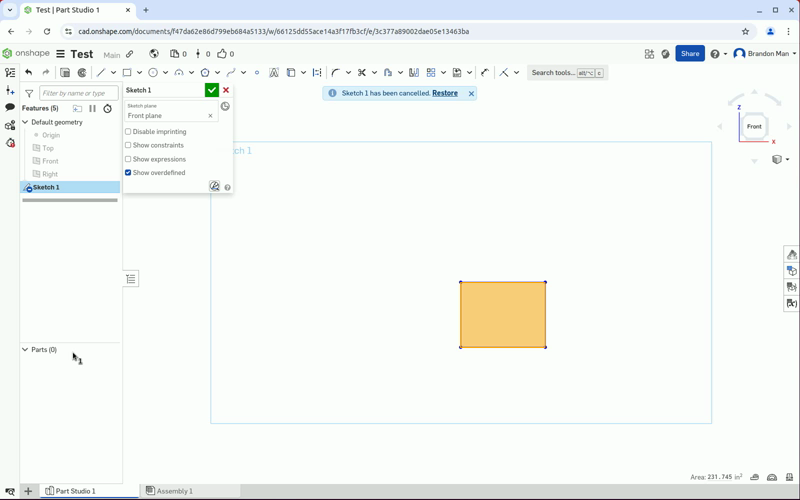
key(shift+y)
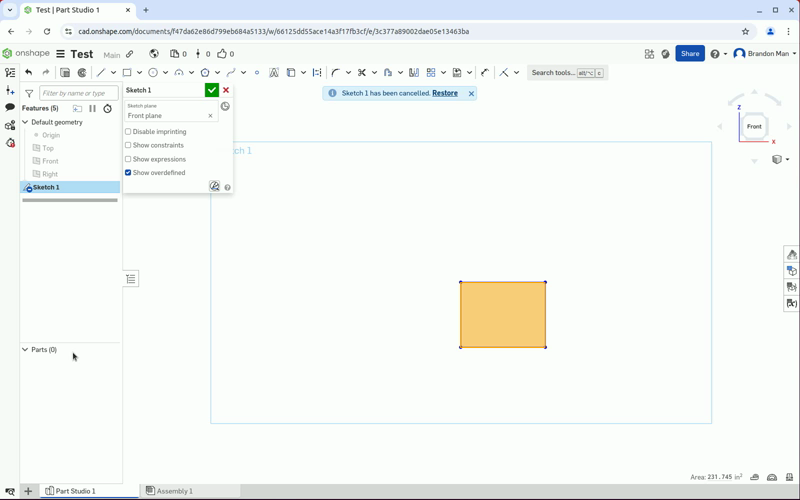
key(shift+e)
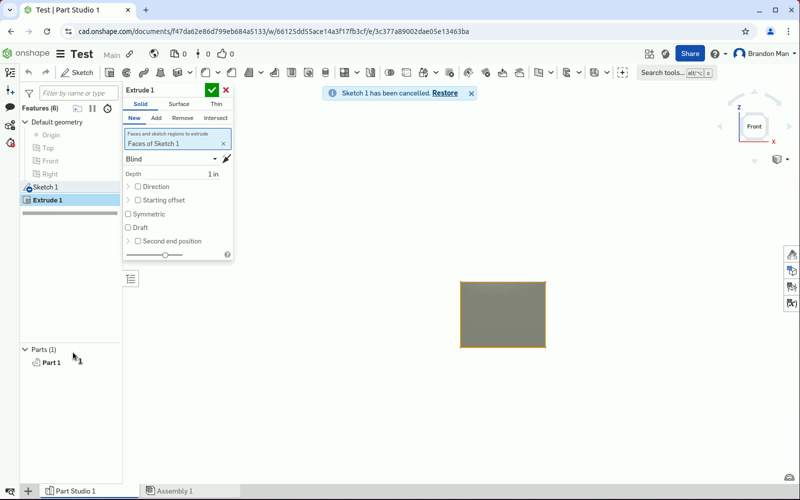
mouse_move(143, 106)
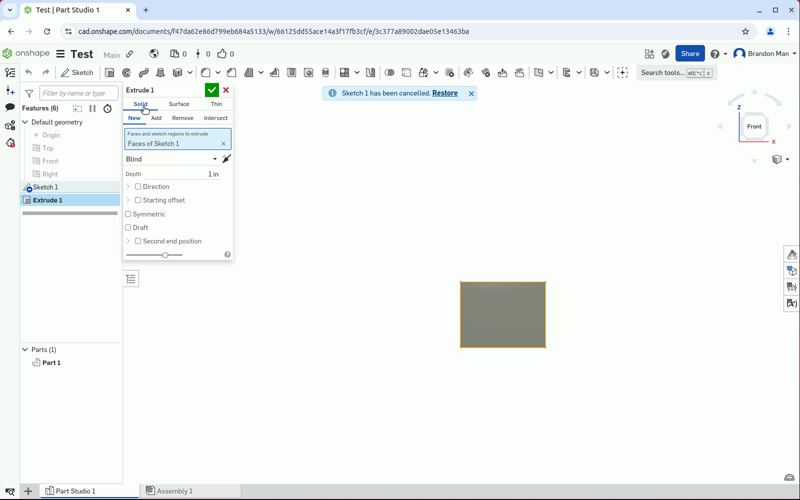
click(143, 106)
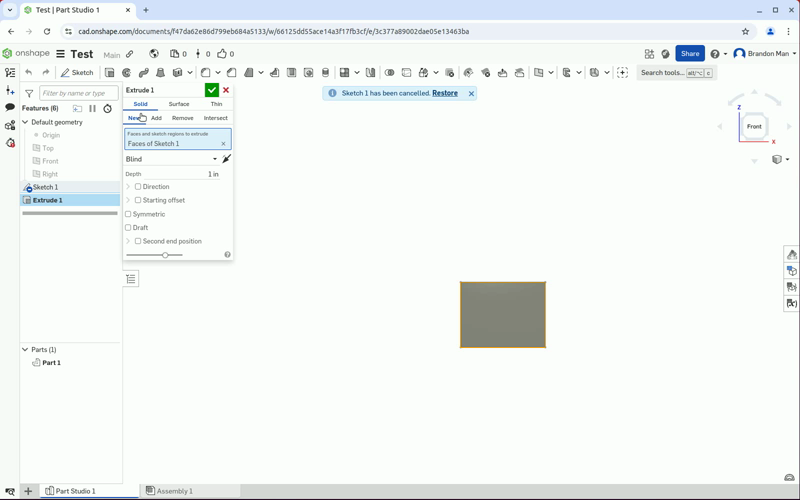
mouse_move(137, 120)
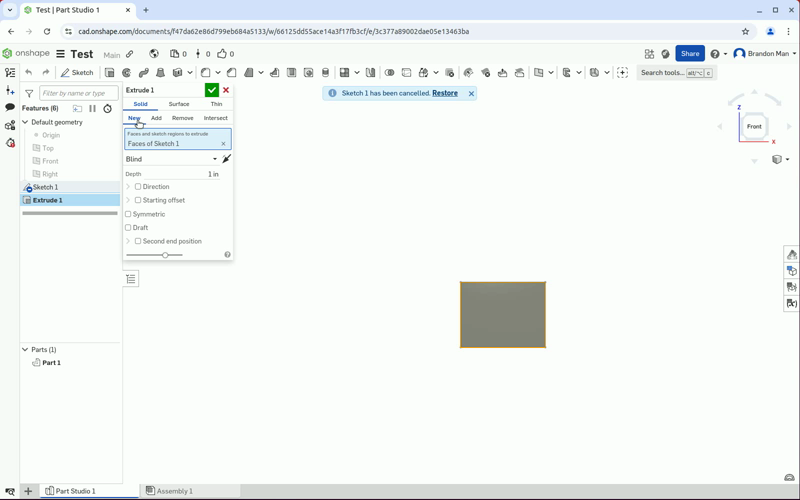
click(137, 120)
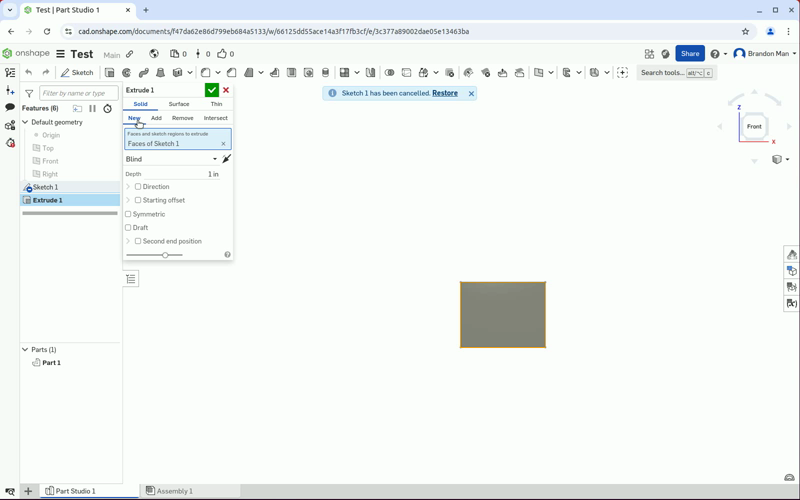
key(tab, 4)
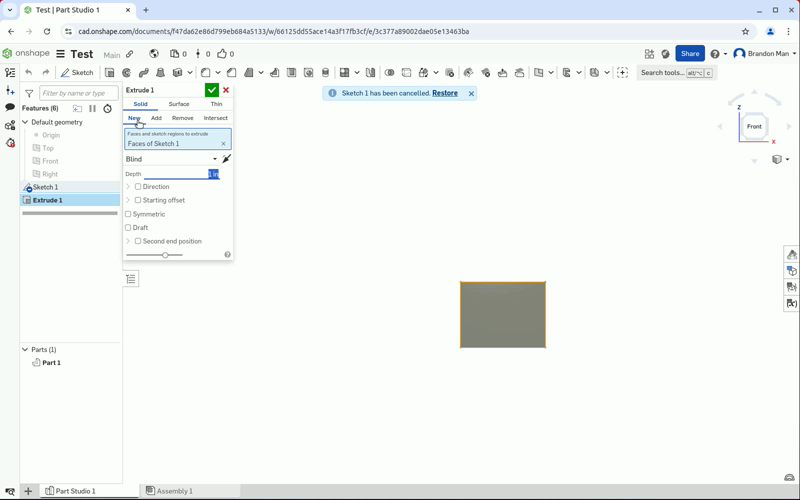
text(11.795)
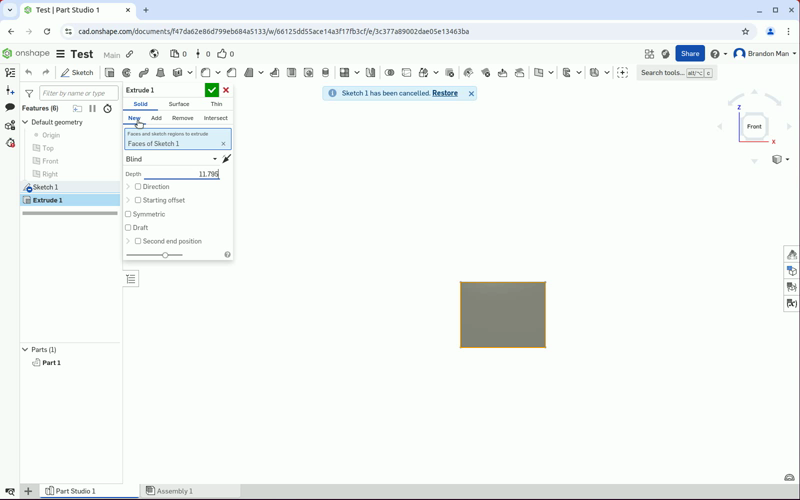
key(enter)
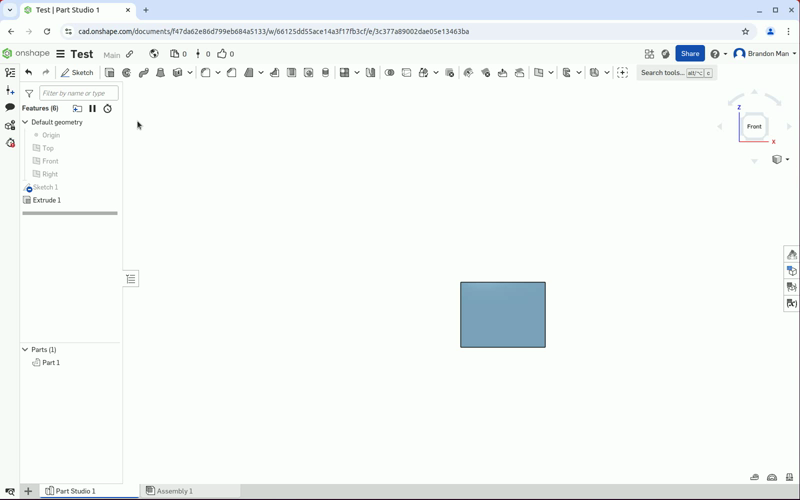
key(shift+h)
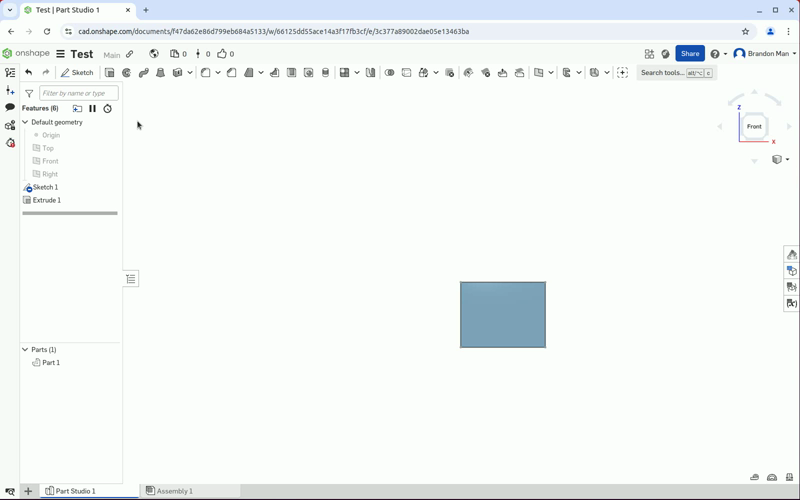
key(shift+h)
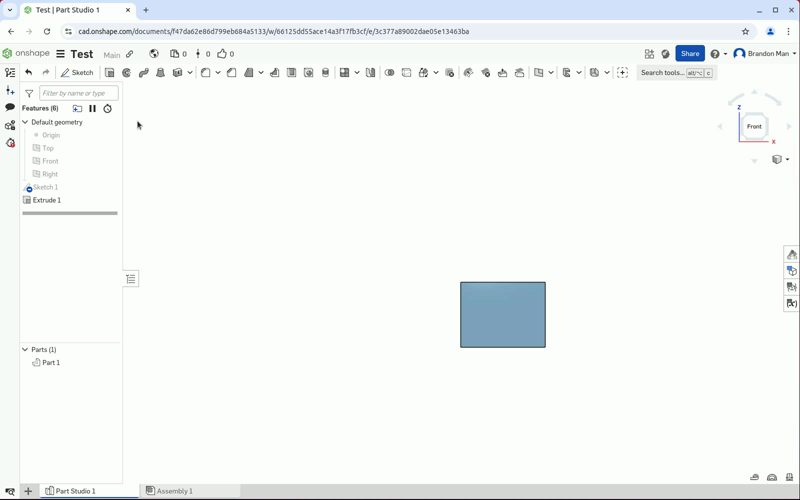
mouse_move(73, 189)
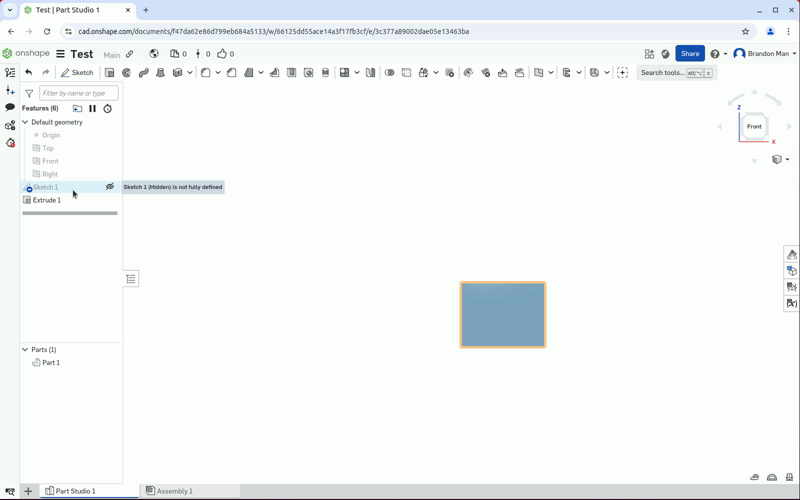
click(73, 189)
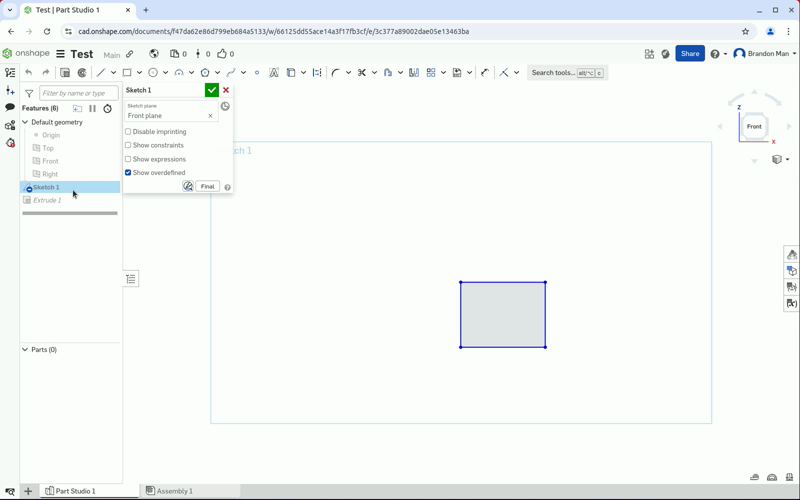
mouse_move(229, 92)
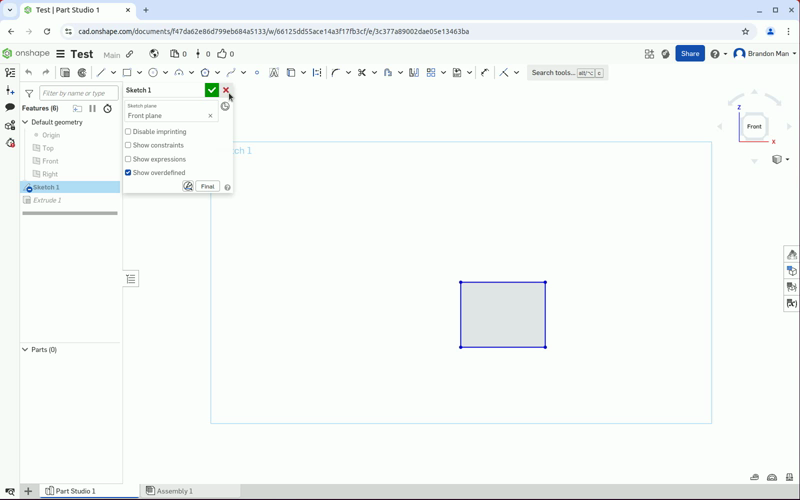
click(229, 92)
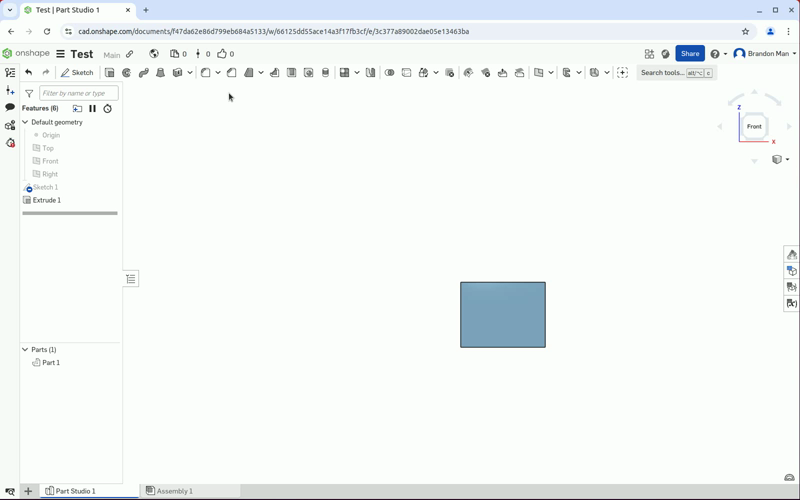
mouse_move(73, 352)
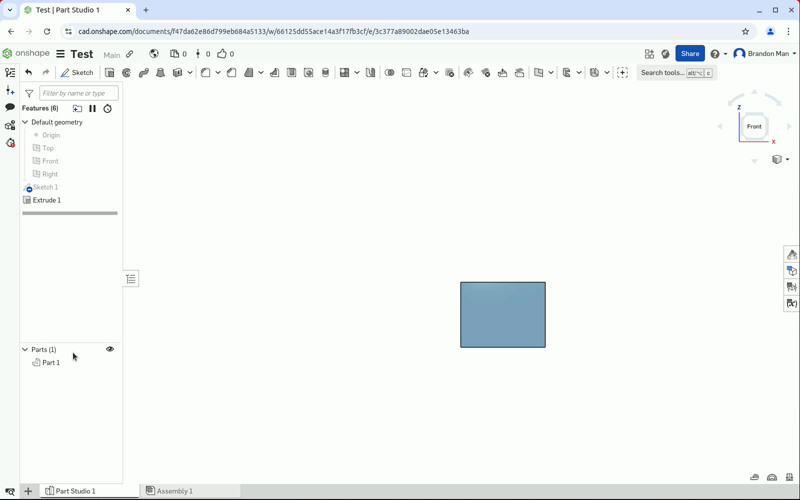
key(y)
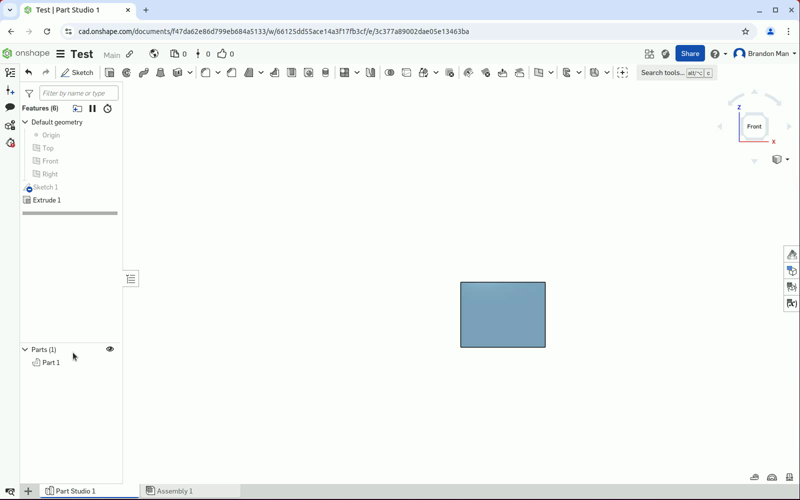
key(shift+p)
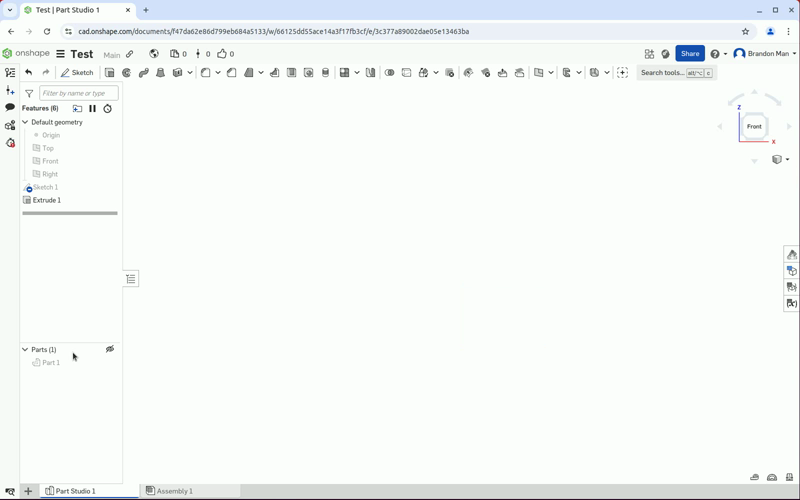
key(space)
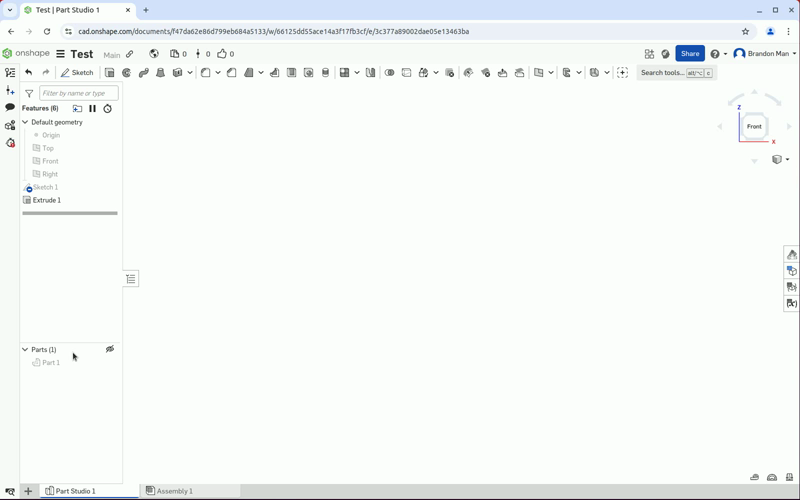
key_down(shift)
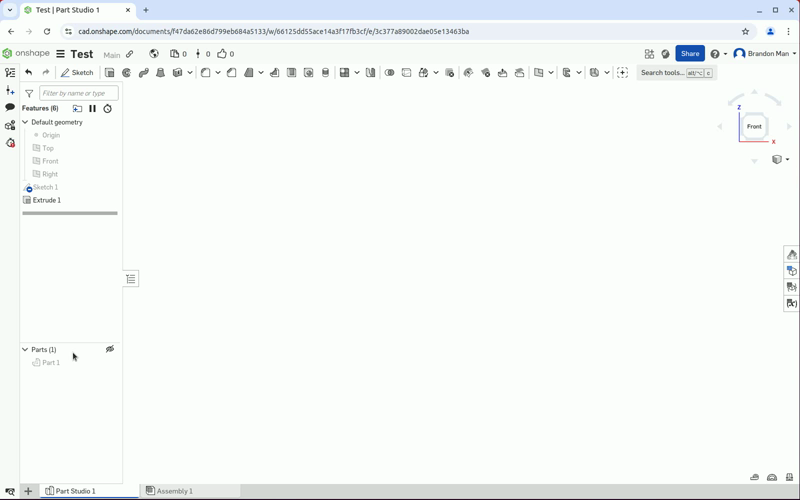
key(down)
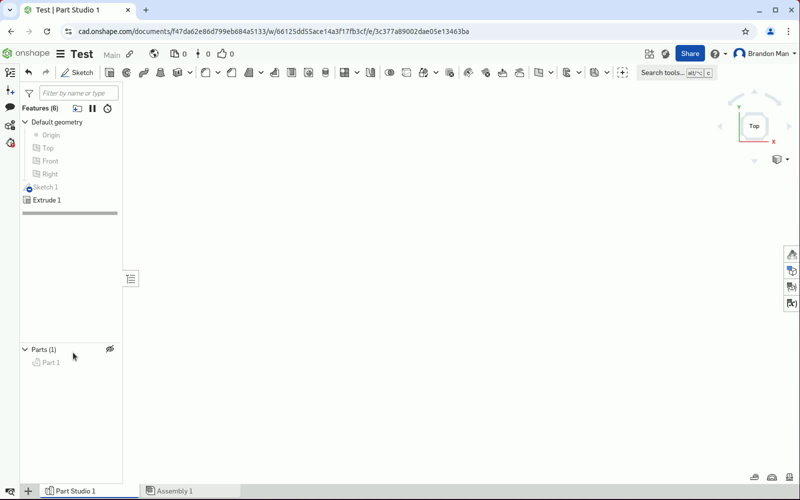
key_up(shift)
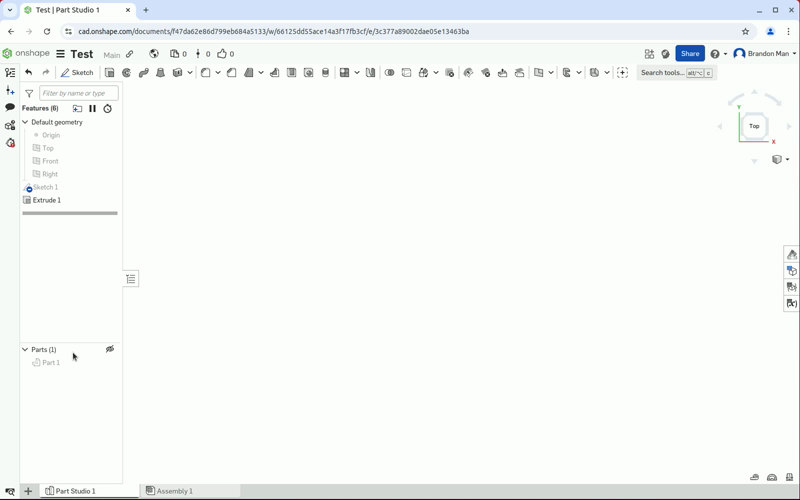
mouse_move(73, 352)
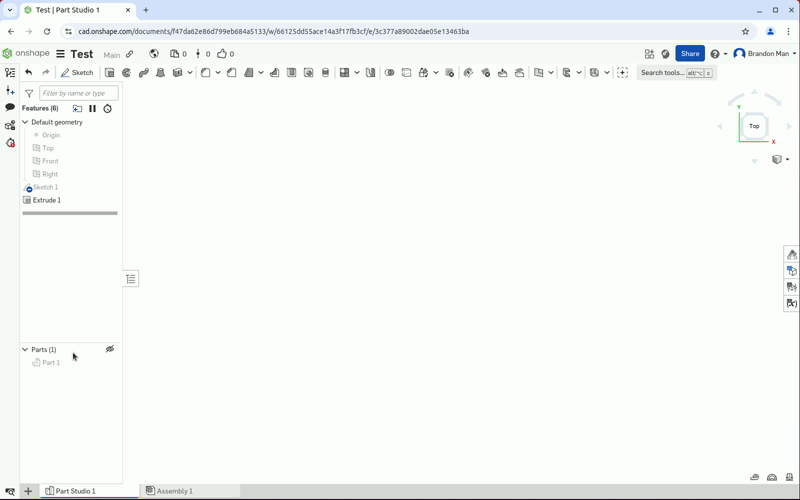
key(shift+y)
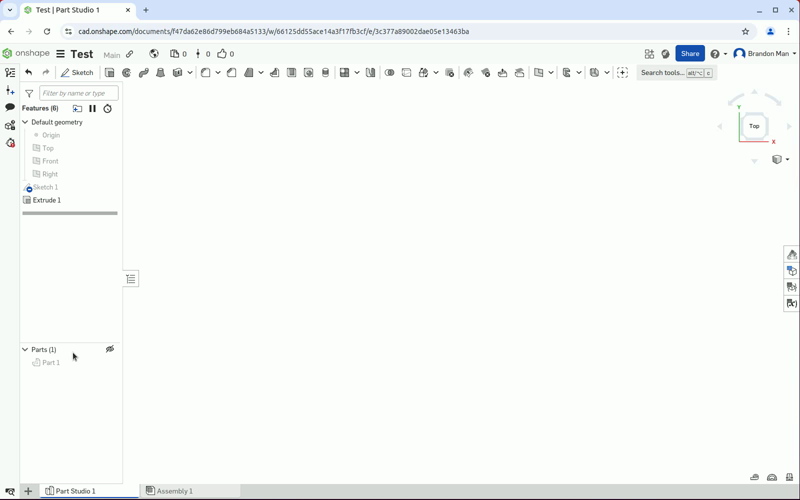
key(shift+s)
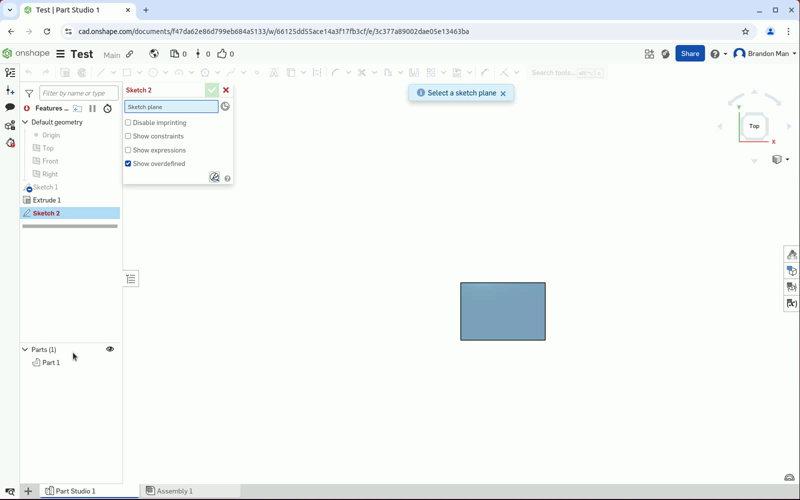
mouse_move(73, 150)
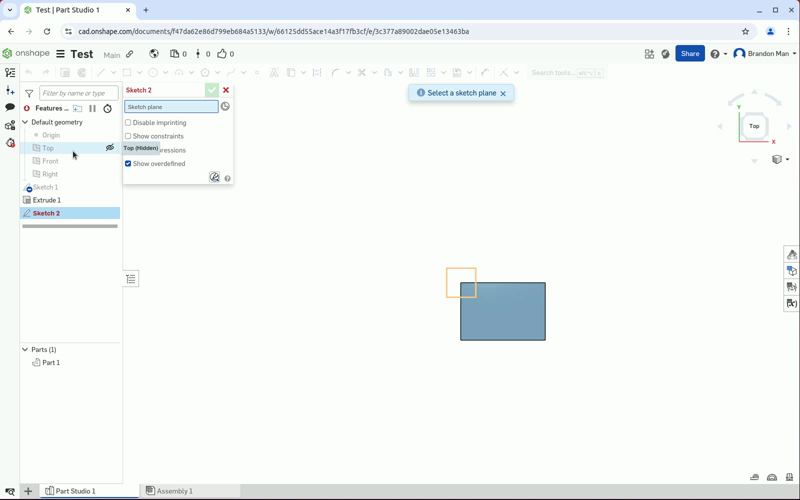
click(73, 150)
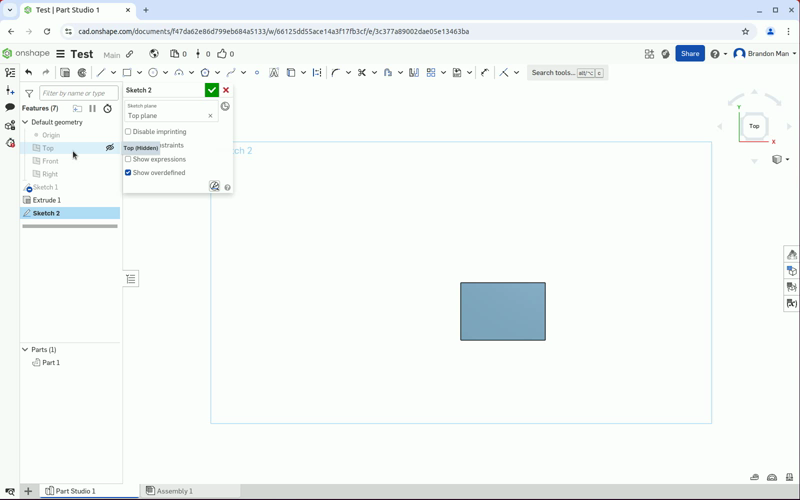
mouse_move(73, 352)
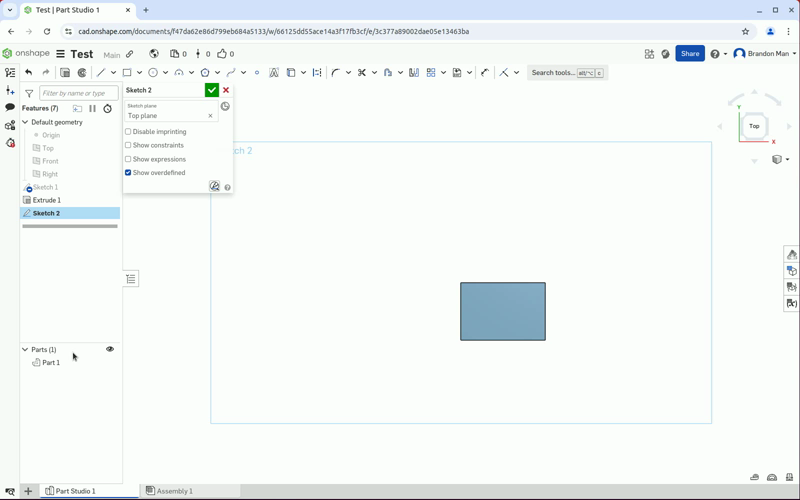
key(y)
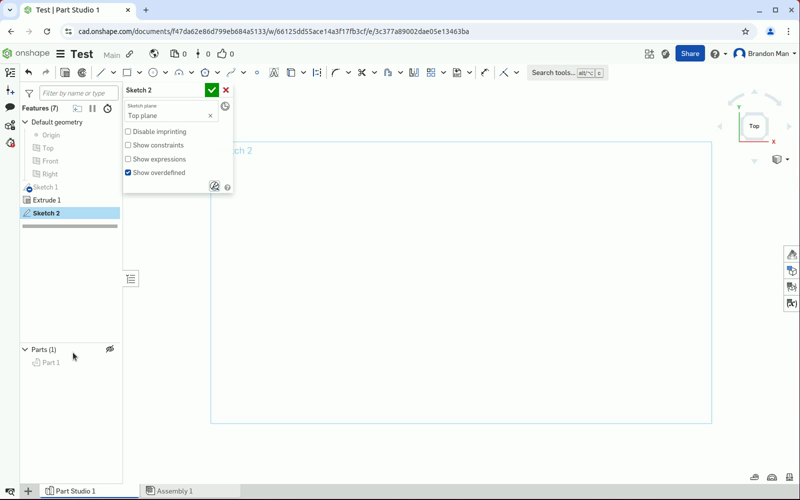
key(c)
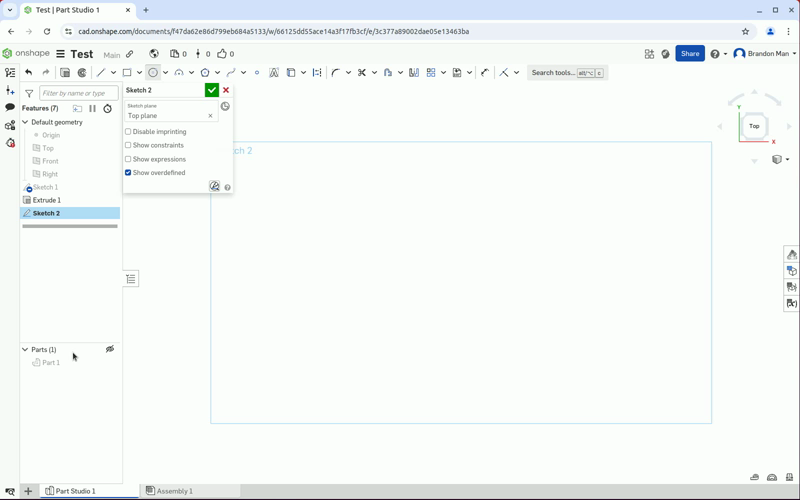
key_down(shift)
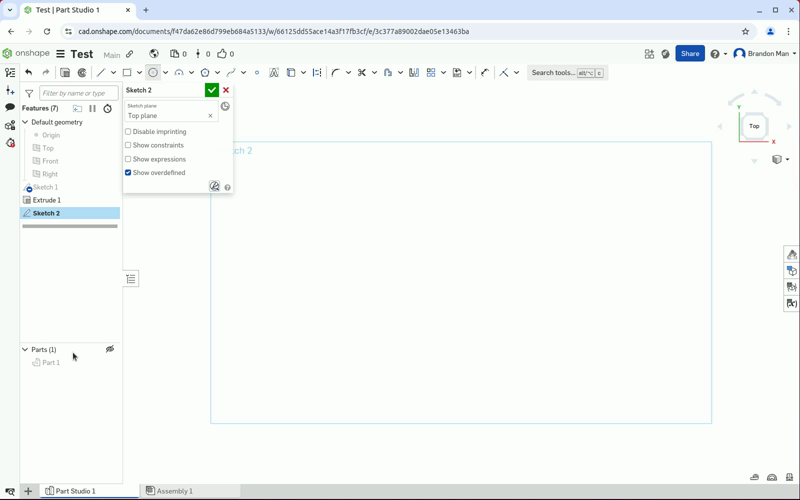
mouse_move(503, 311)
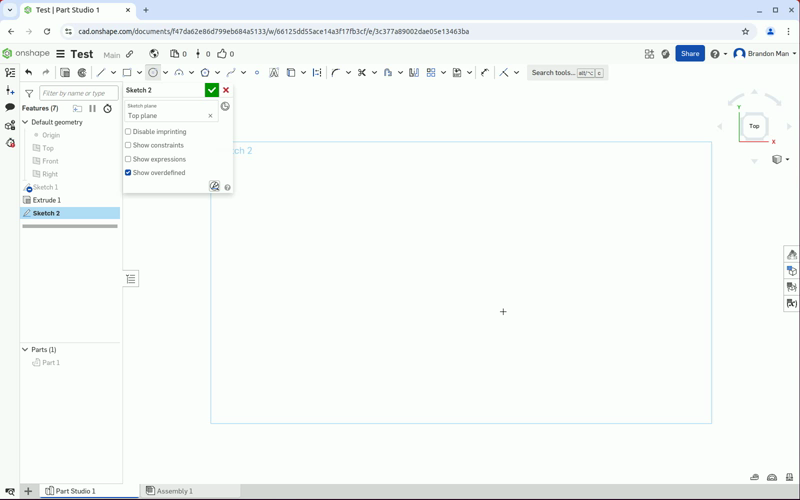
click(503, 311)
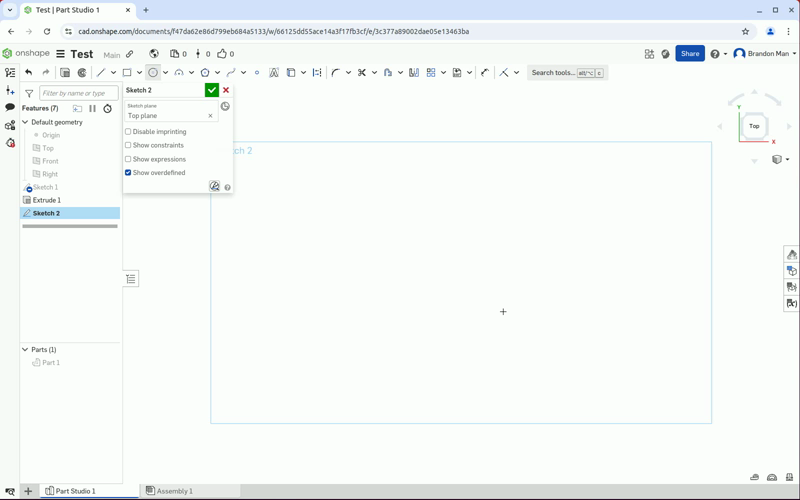
key_up(shift)
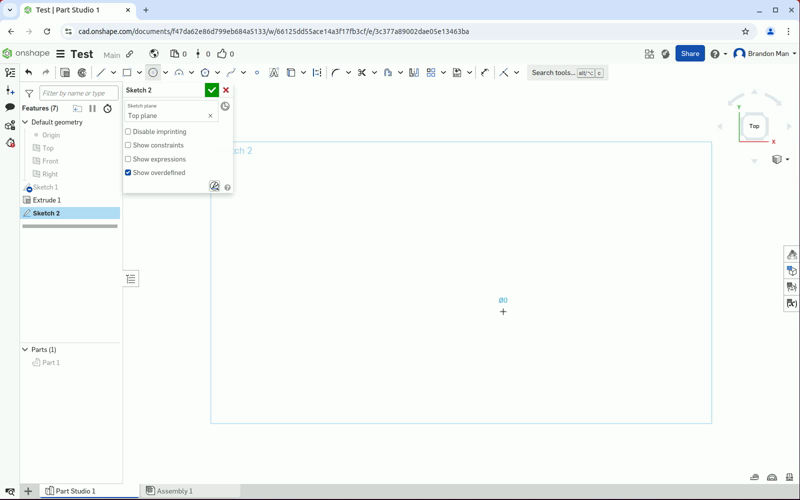
mouse_move(532, 311)
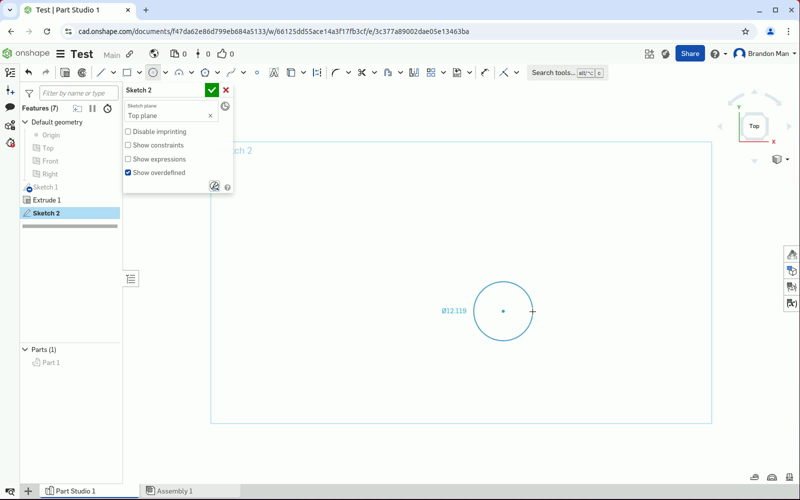
click(532, 311)
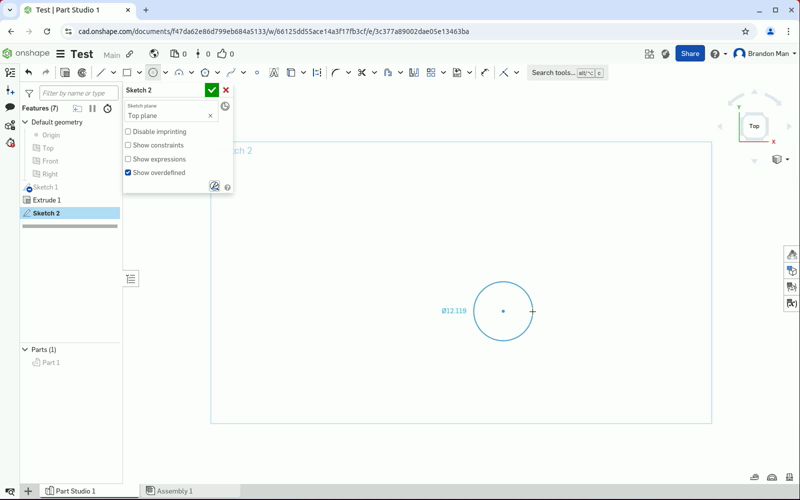
key(esc)
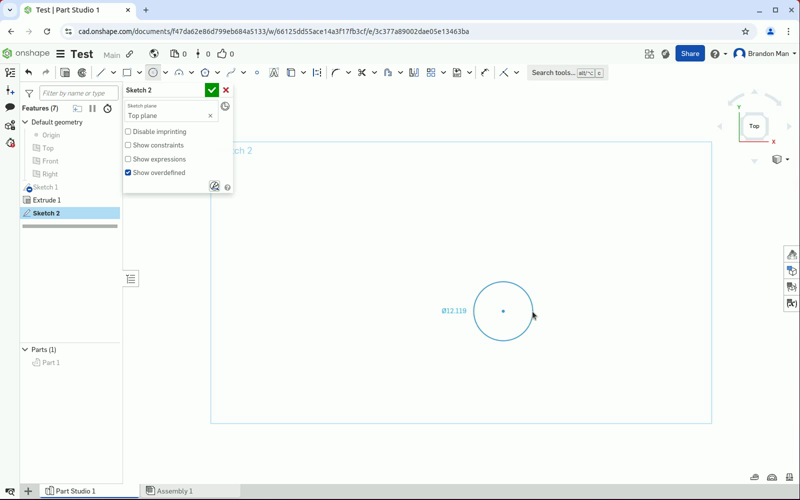
mouse_move(476, 308)
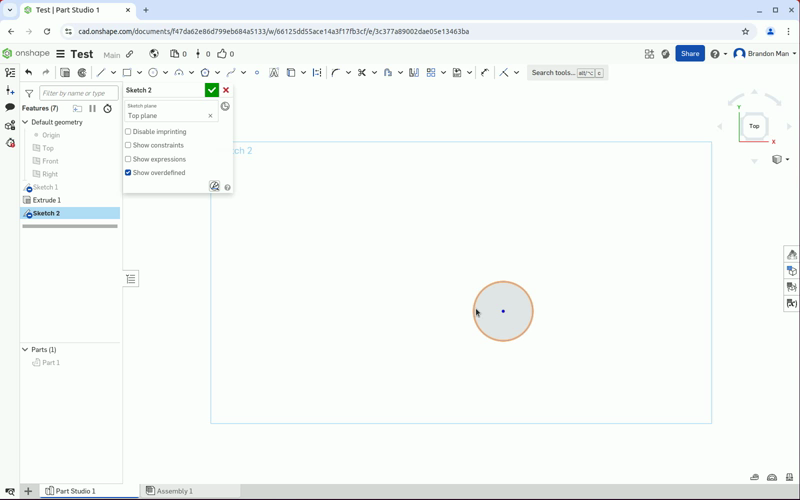
click(476, 308)
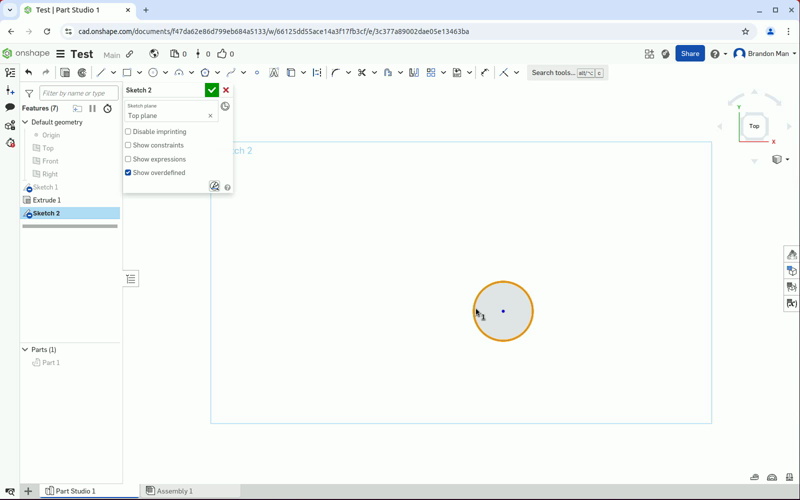
mouse_move(73, 352)
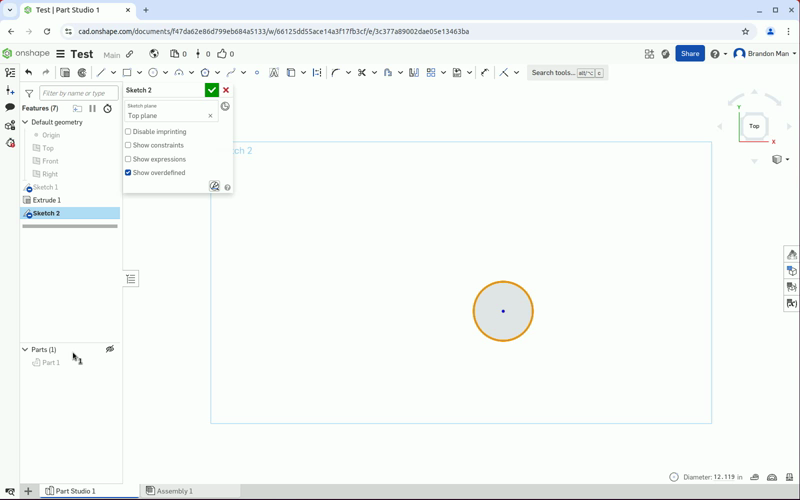
key(shift+y)
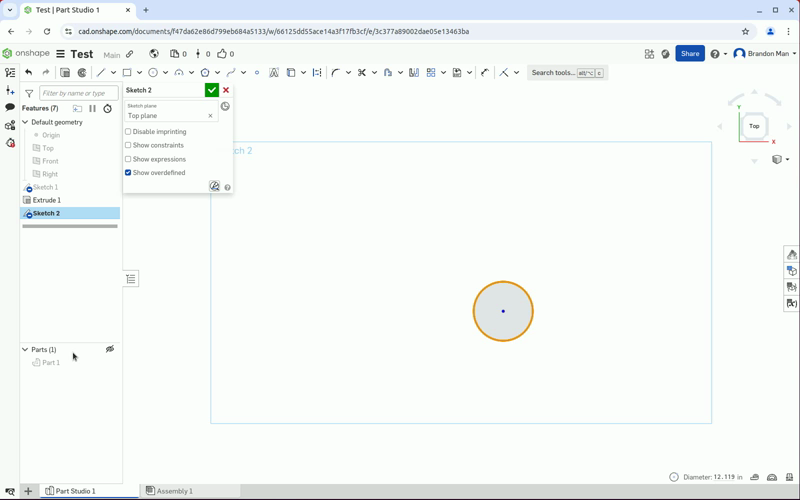
key(shift+e)
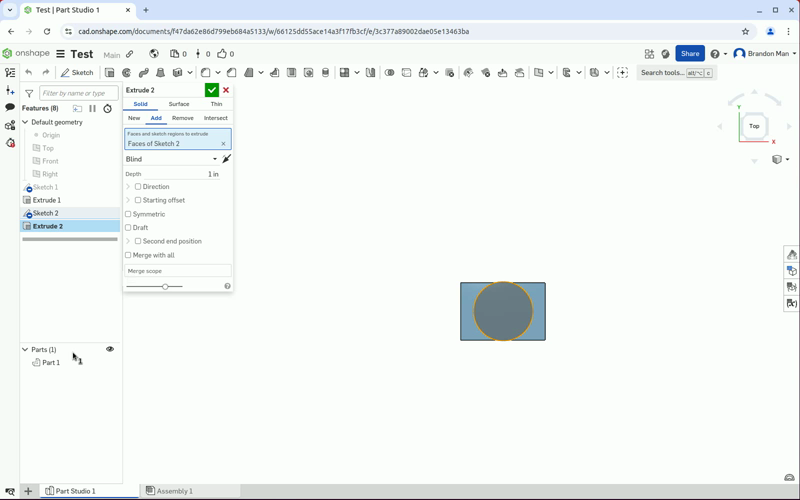
mouse_move(143, 106)
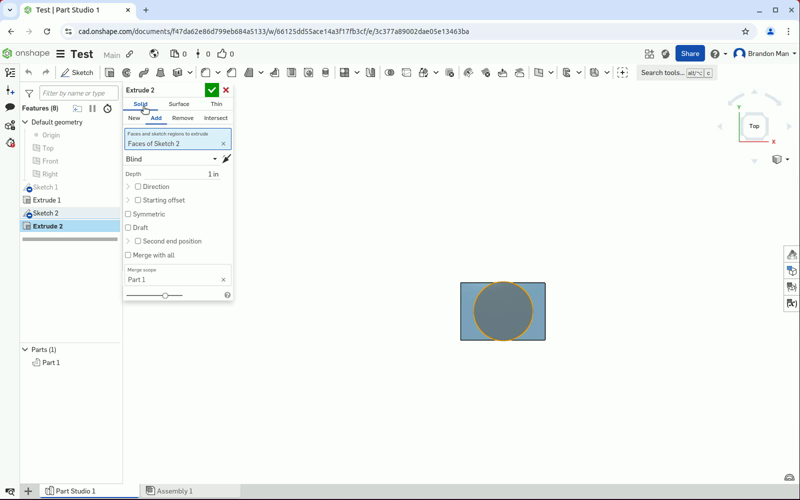
click(143, 106)
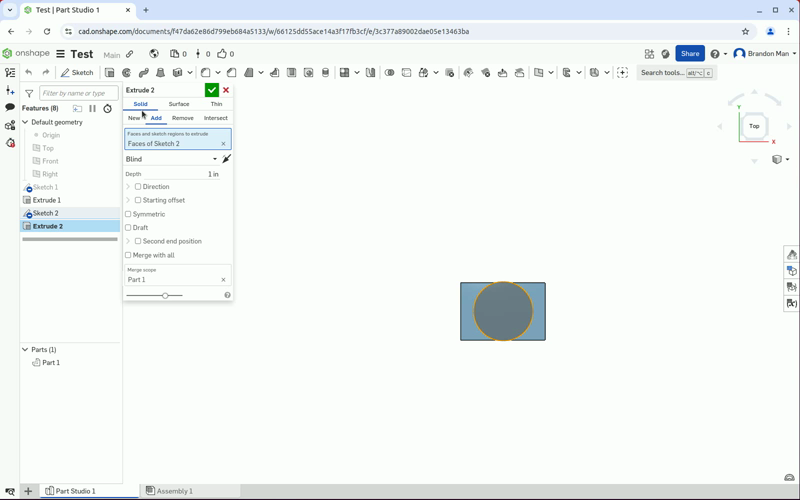
mouse_move(137, 120)
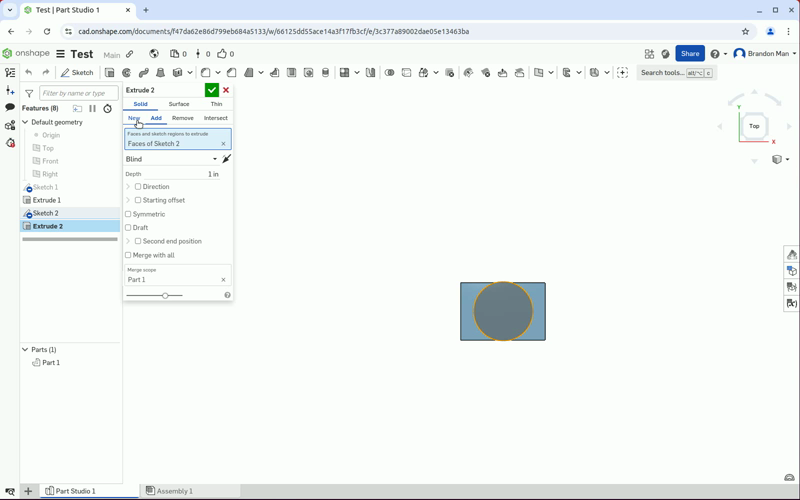
click(137, 120)
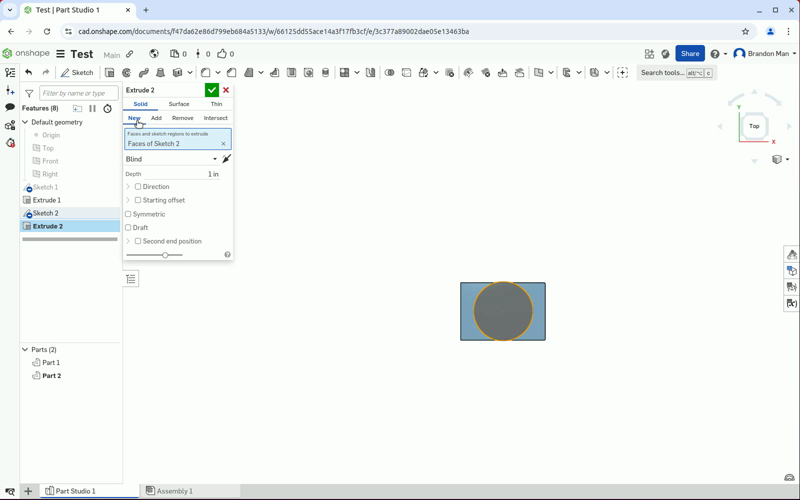
key(tab, 4)
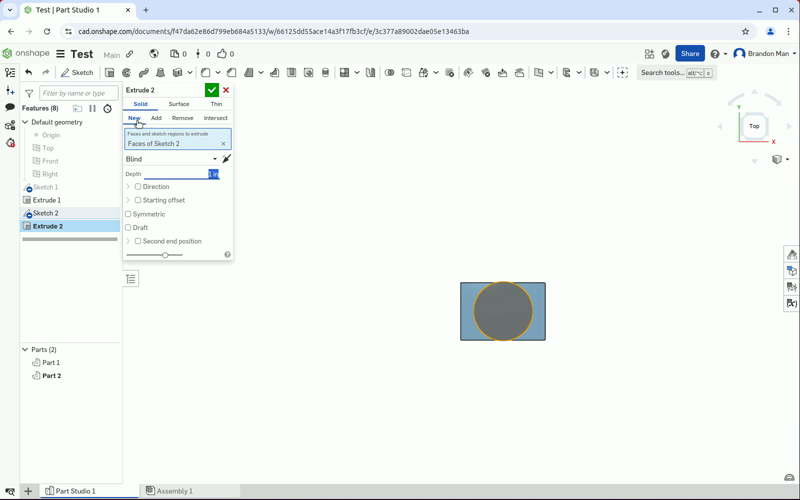
text(23.349)
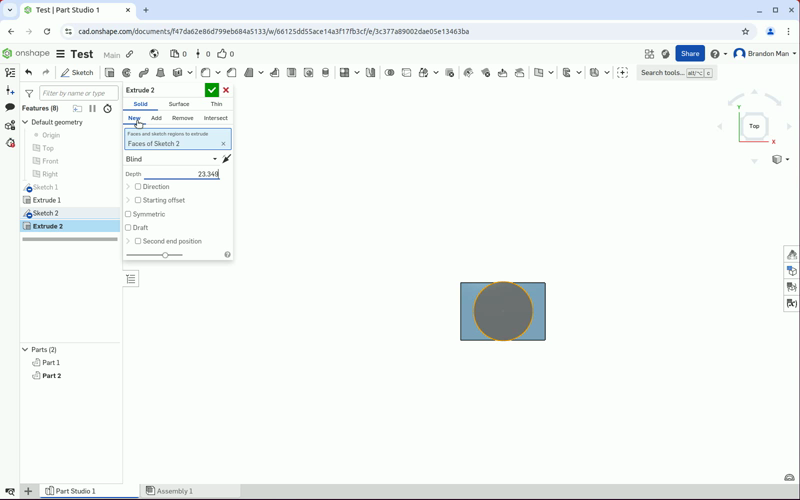
key(enter)
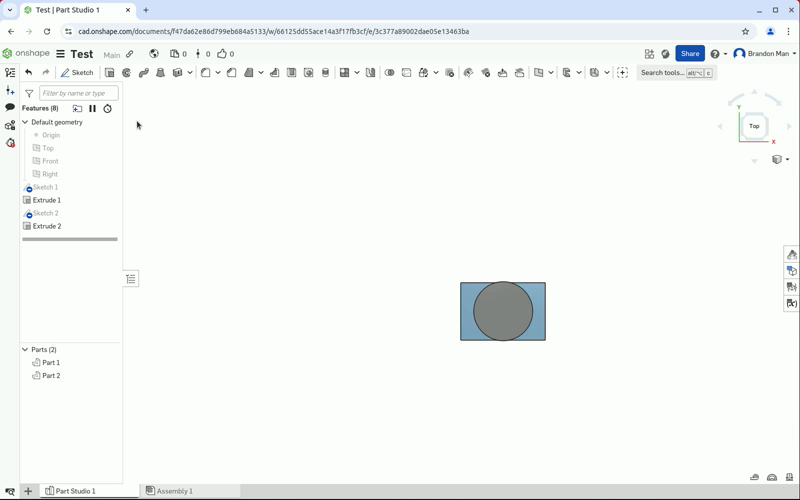
key(shift+h)
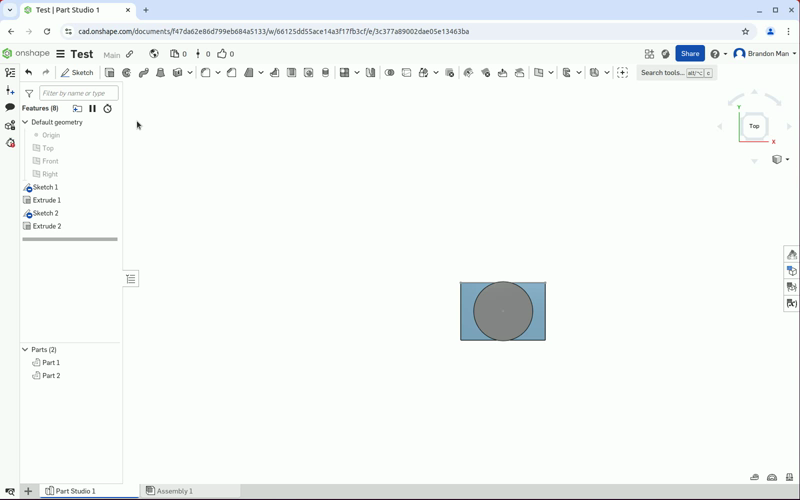
key(shift+h)
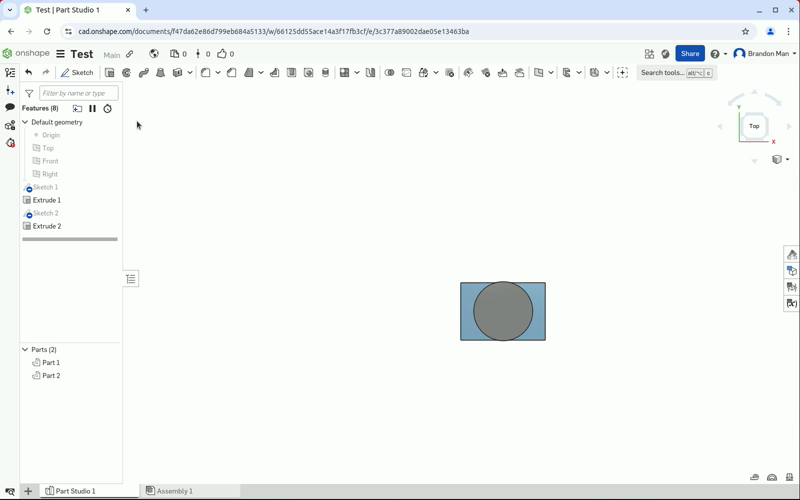
mouse_move(73, 189)
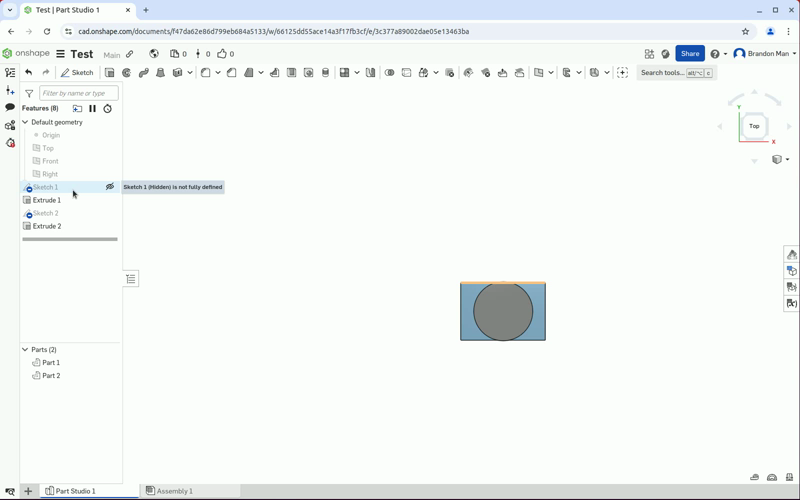
click(73, 189)
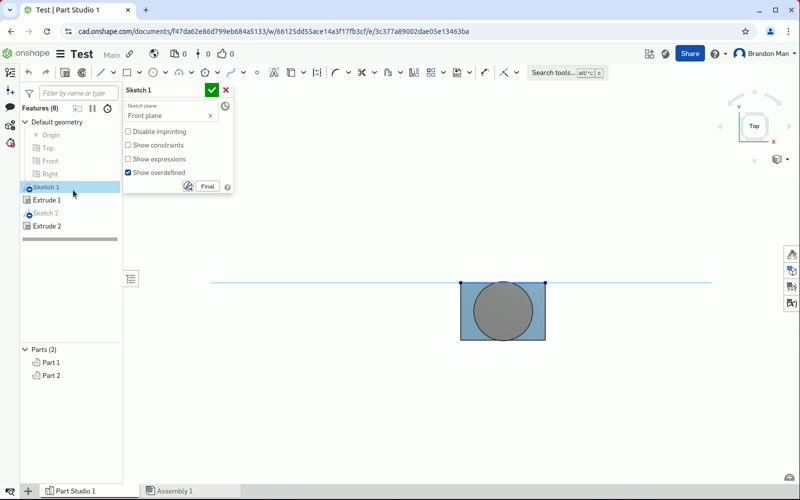
mouse_move(229, 92)
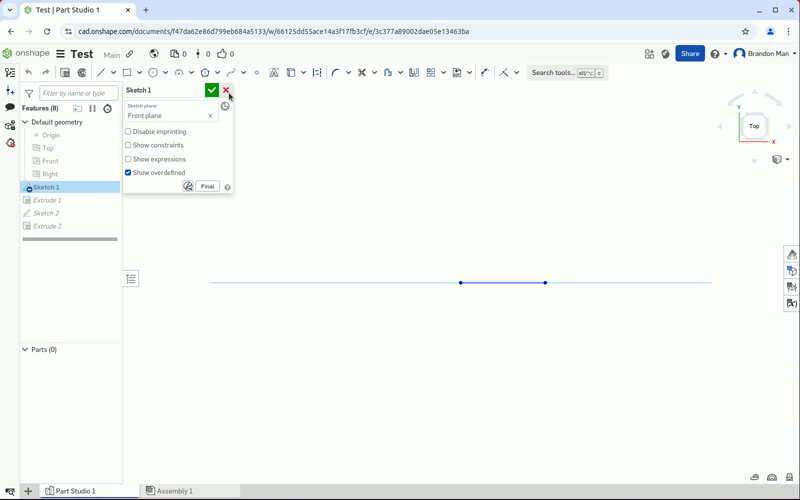
click(229, 92)
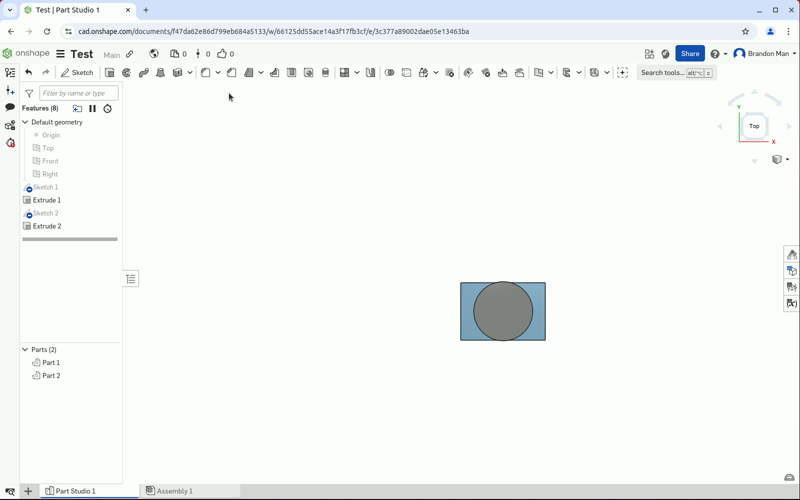
mouse_move(73, 352)
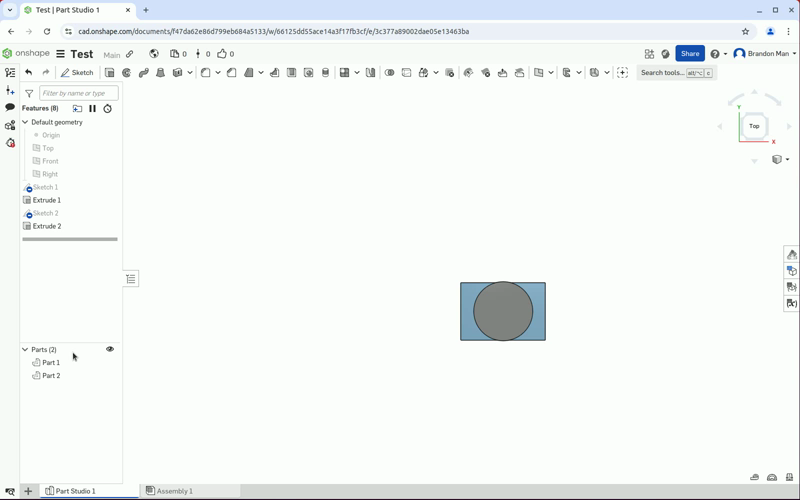
key(y)
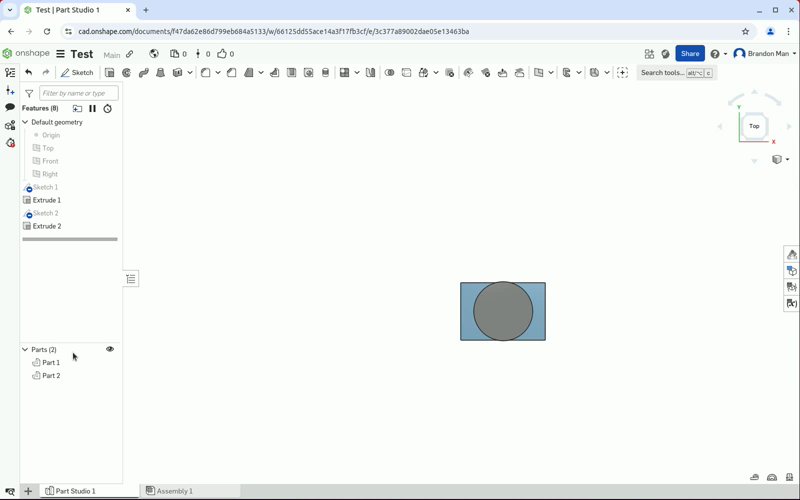
key(shift+p)
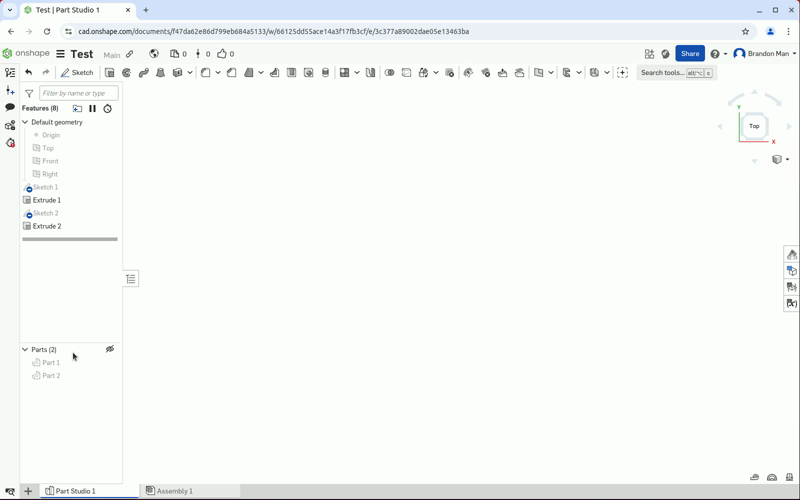
key(space)
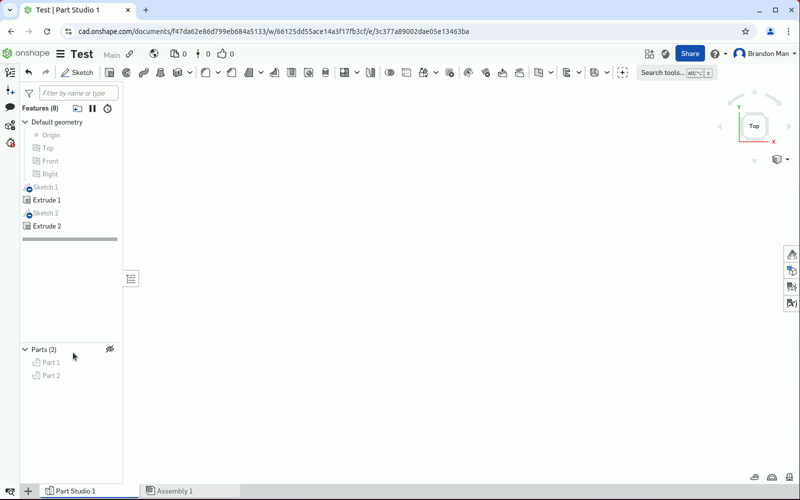
key_down(shift)
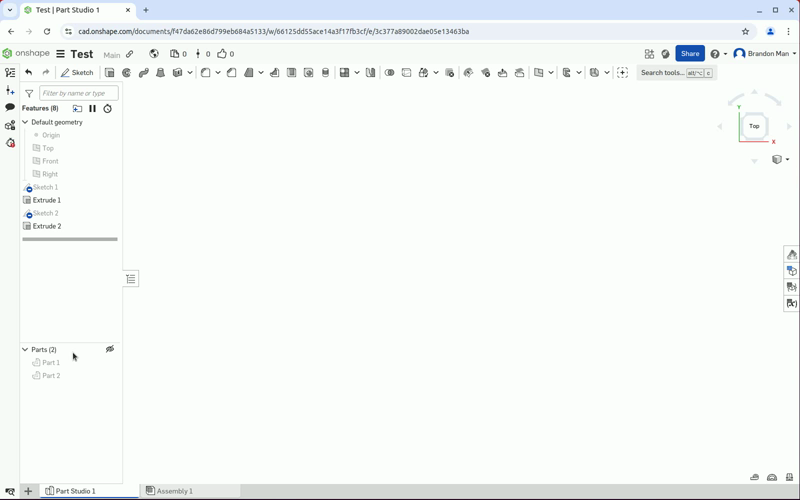
key(up)
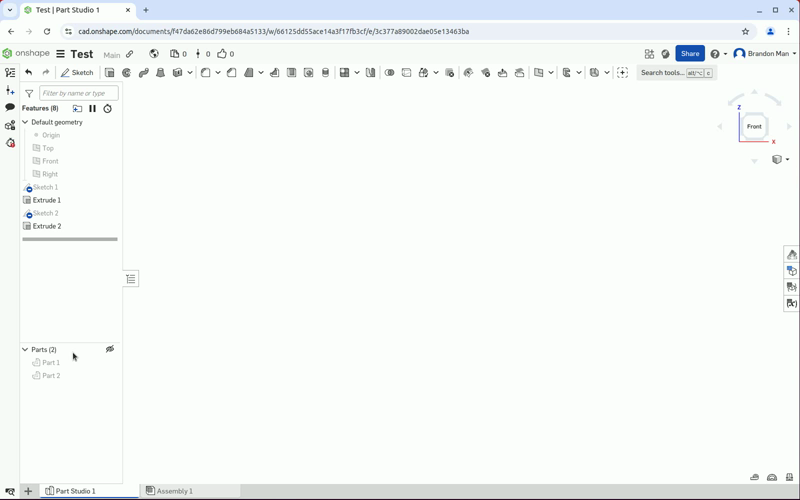
key_up(shift)
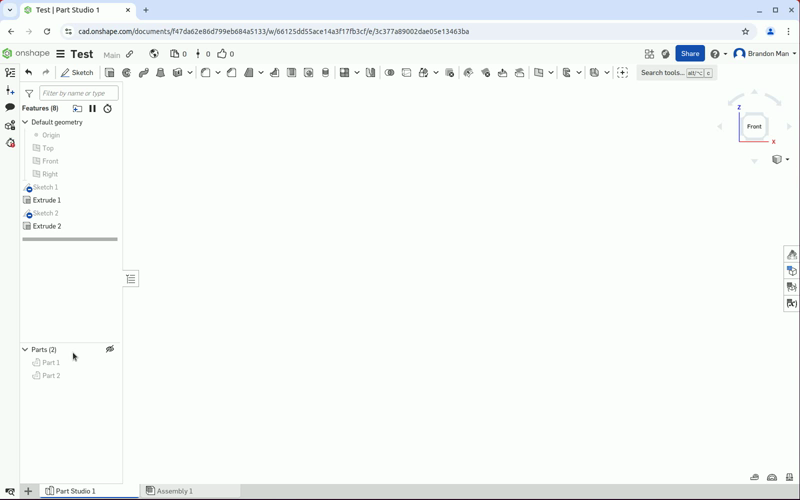
key(space)
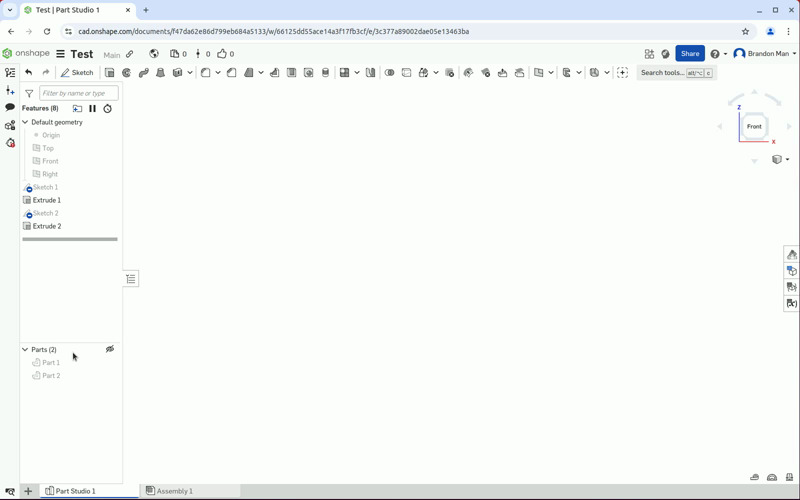
key_down(shift)
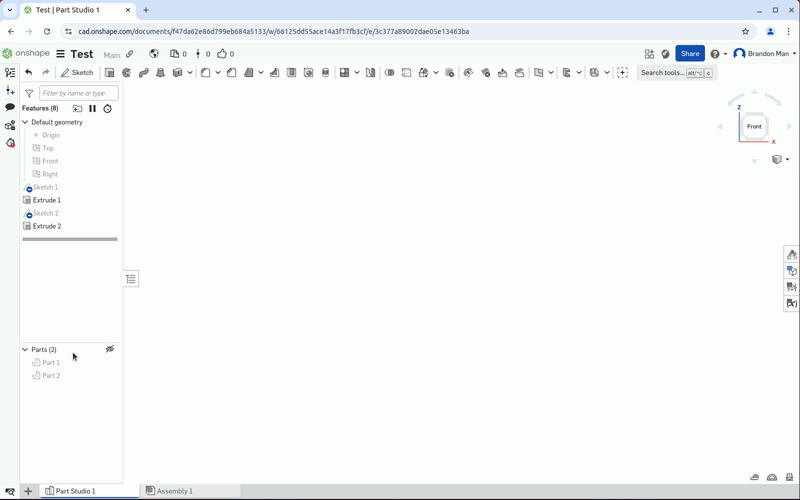
key(left)
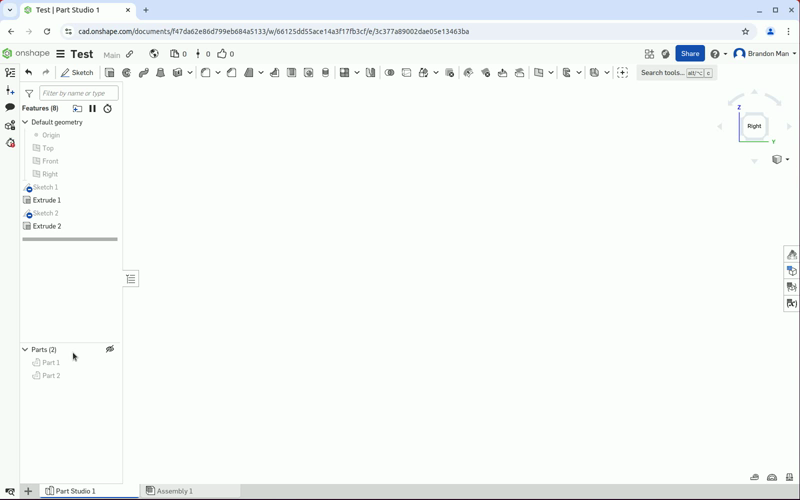
key_up(shift)
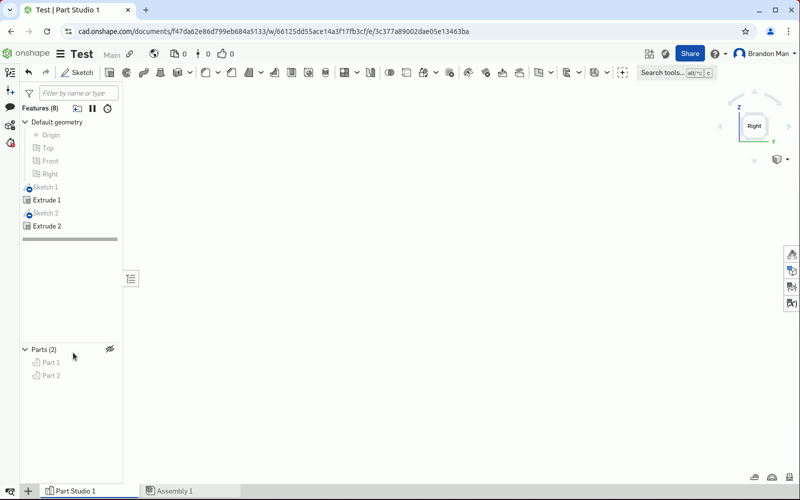
mouse_move(73, 352)
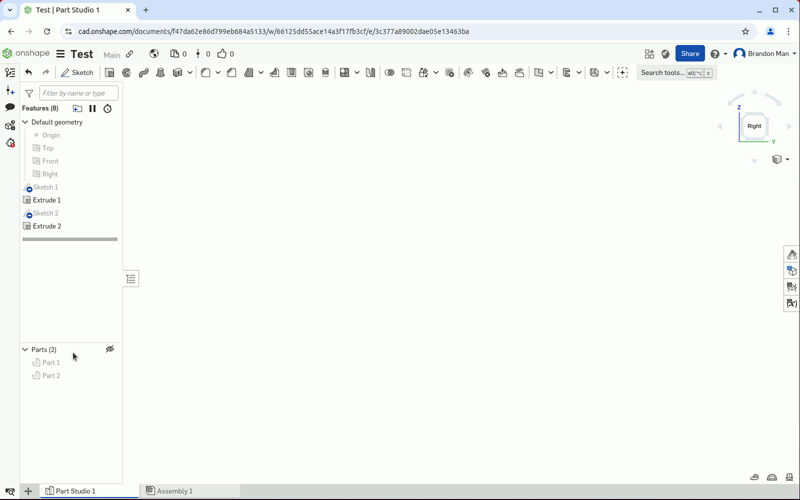
key(shift+y)
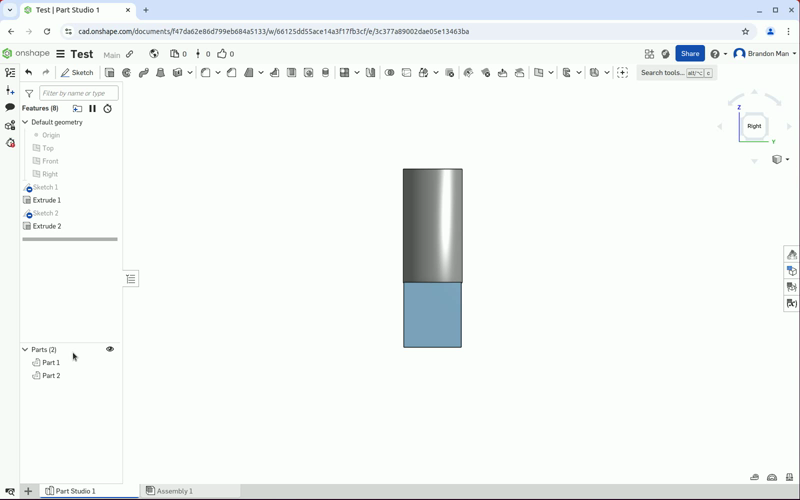
mouse_move(541, 75)
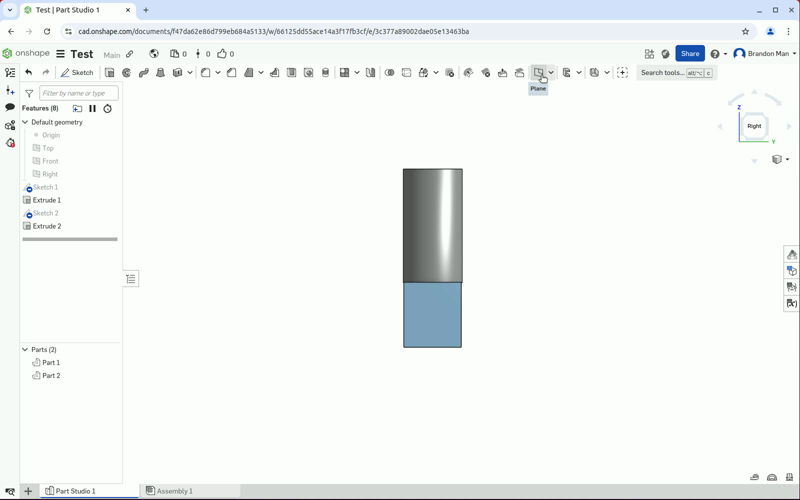
click(541, 75)
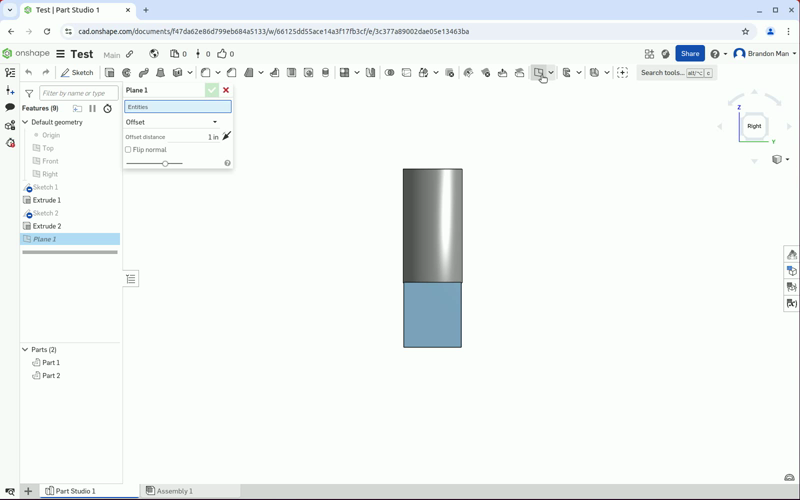
mouse_move(73, 176)
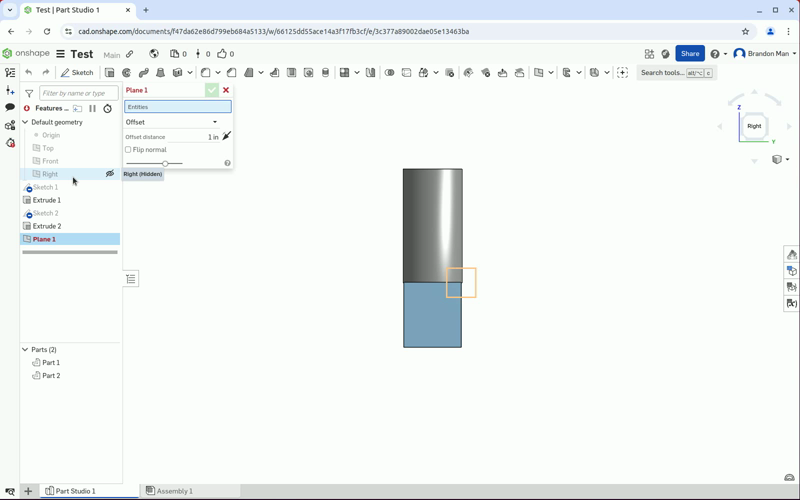
click(73, 176)
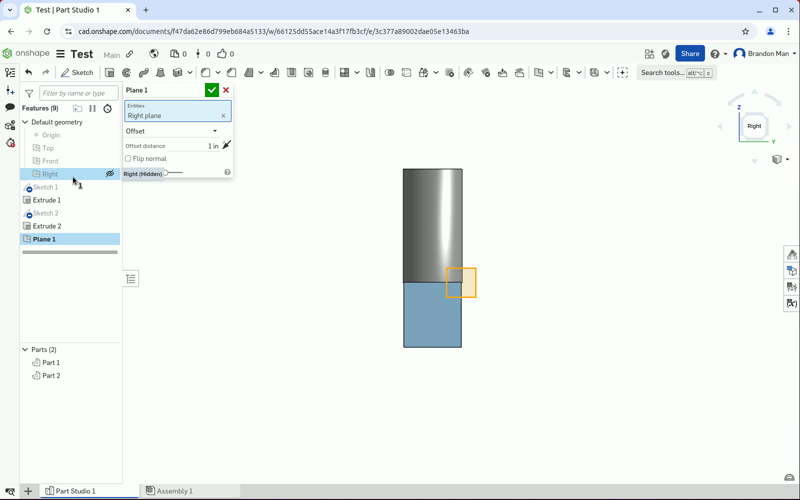
key(tab, 2)
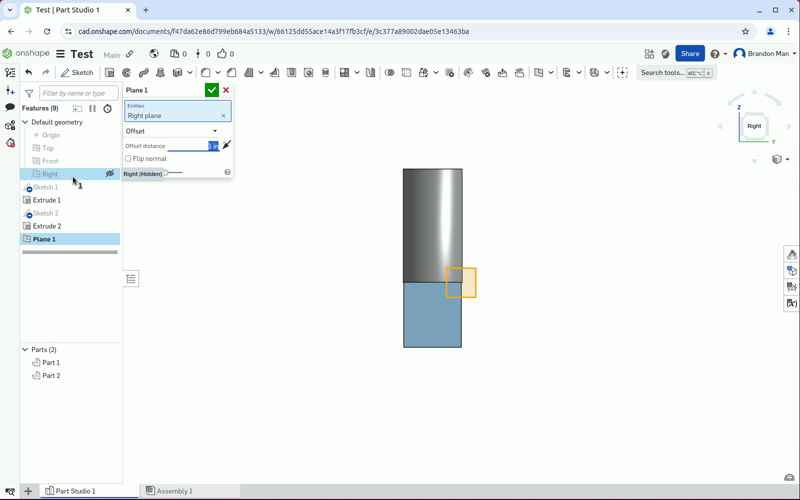
text(17.316)
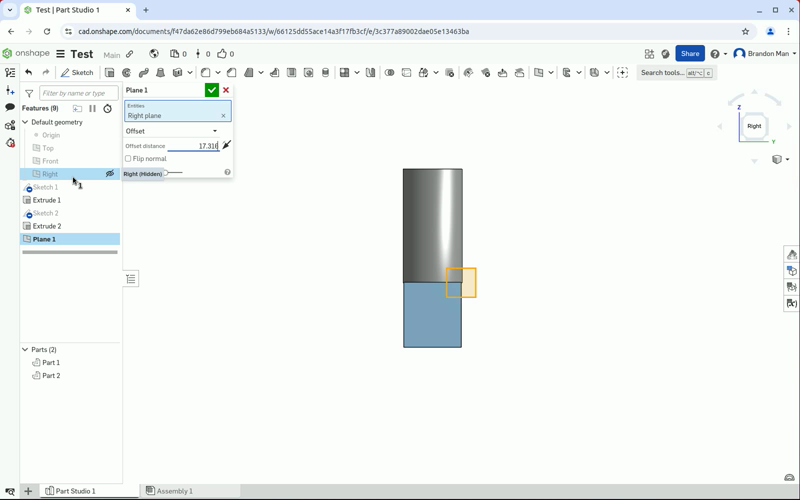
key(enter, 2)
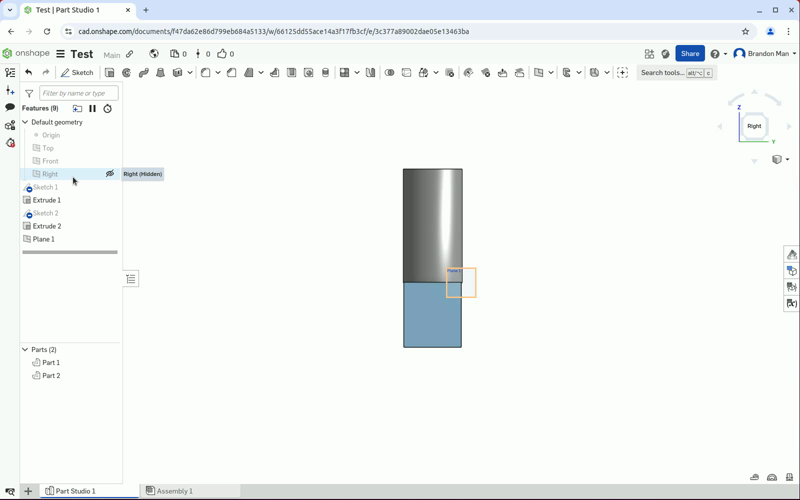
key(shift+s)
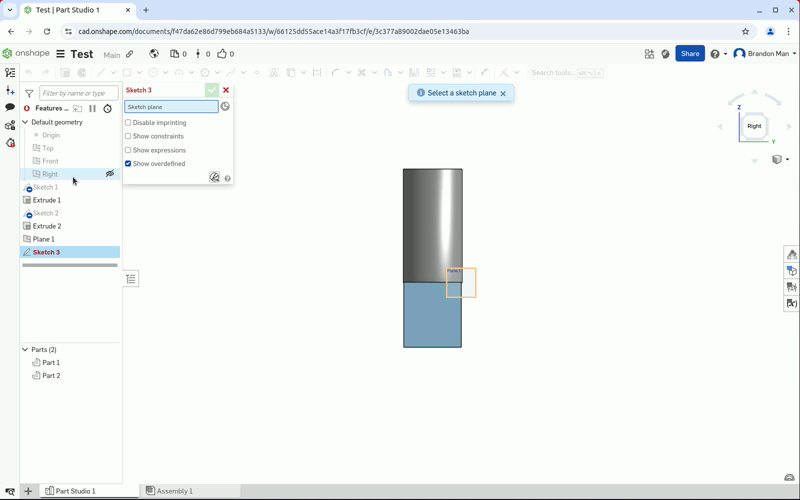
mouse_move(73, 241)
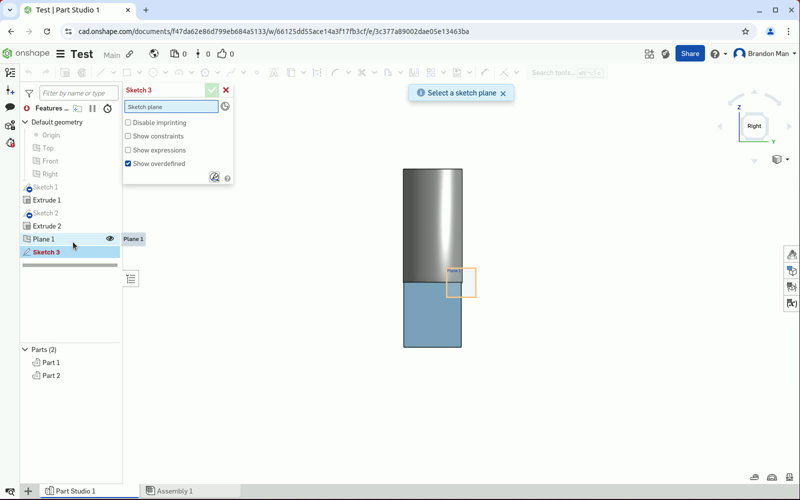
click(73, 241)
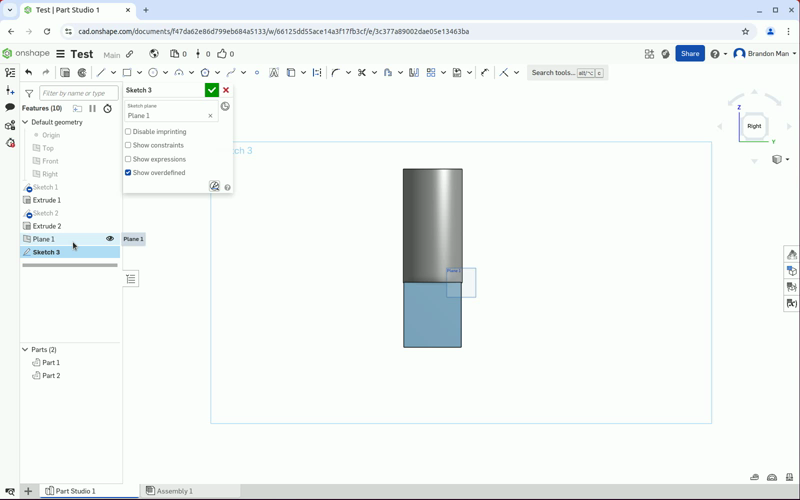
mouse_move(73, 352)
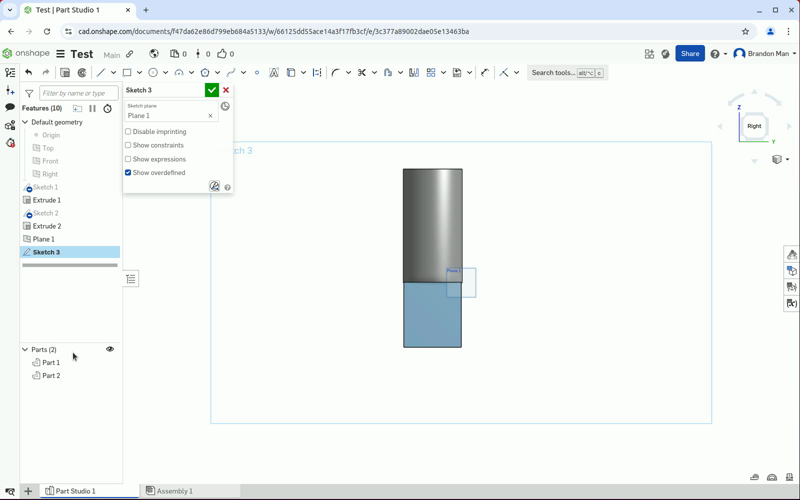
key(y)
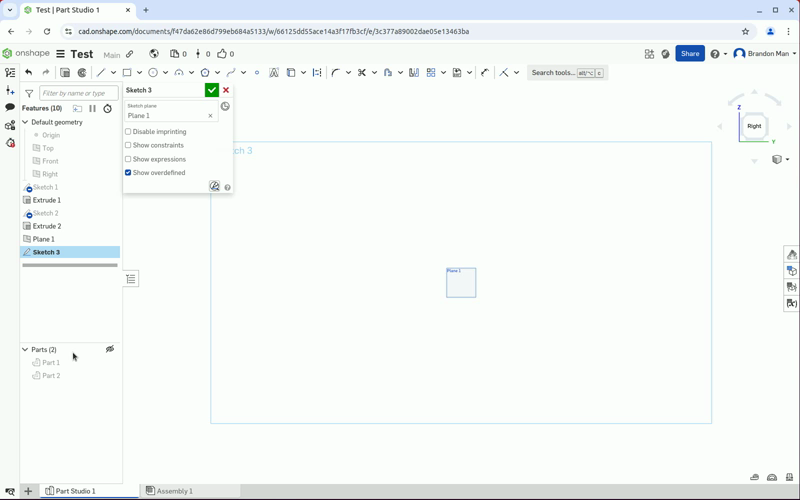
key(l)
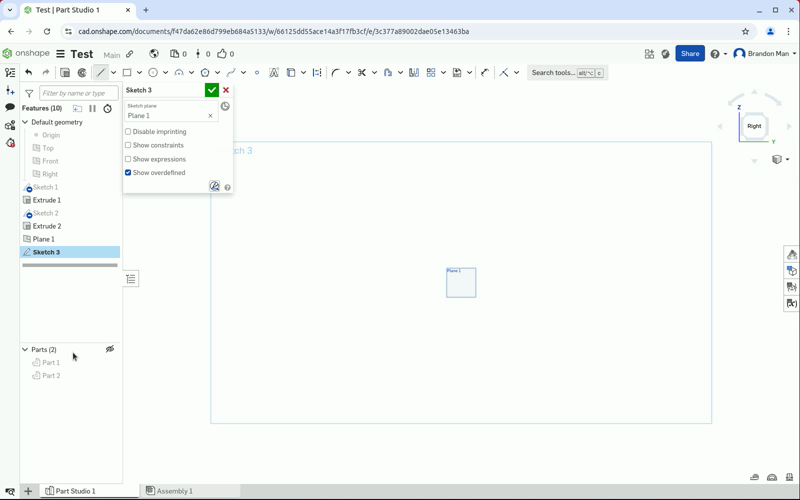
key_down(shift)
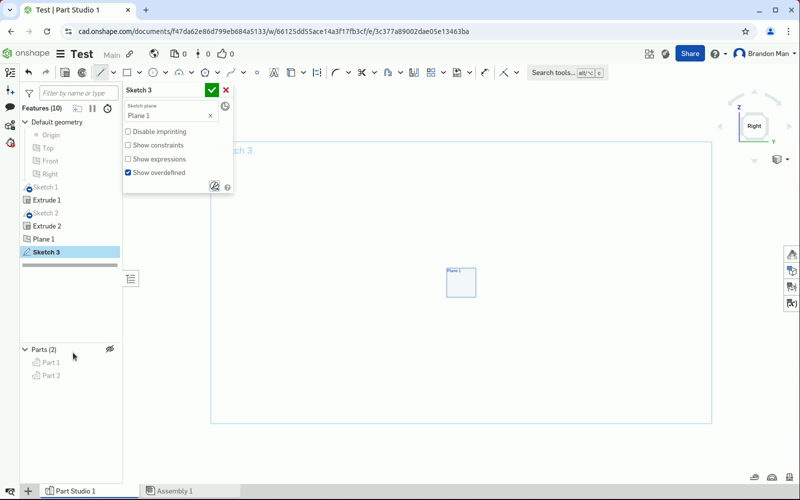
mouse_move(413, 322)
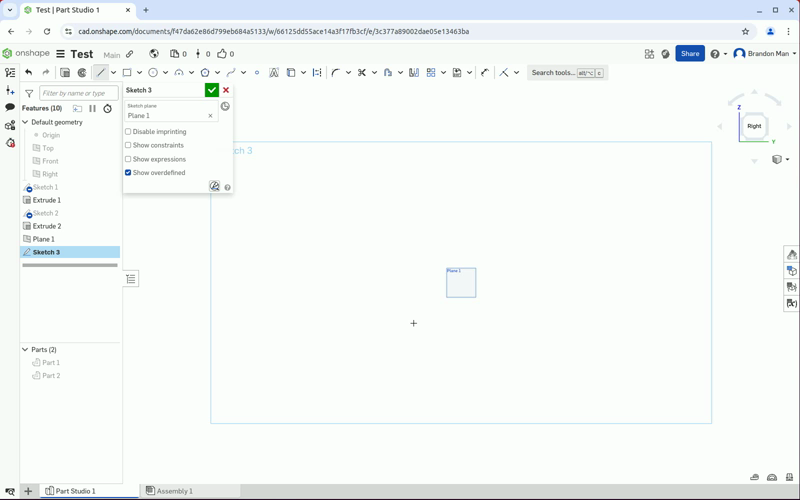
click(413, 322)
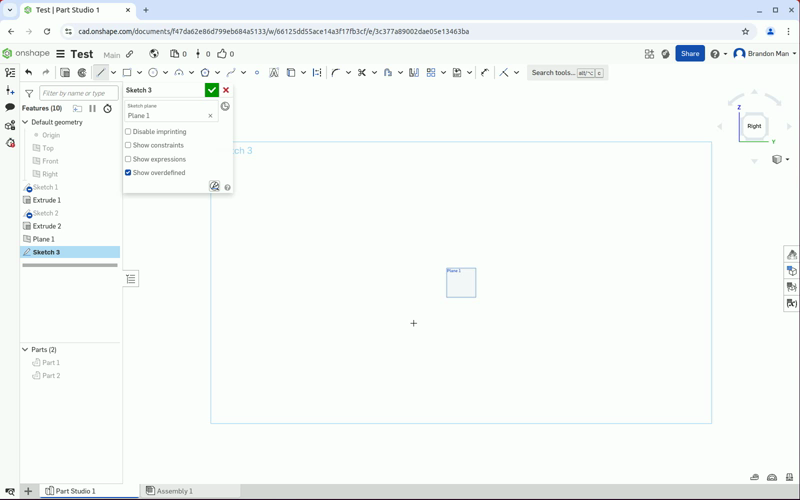
key_up(shift)
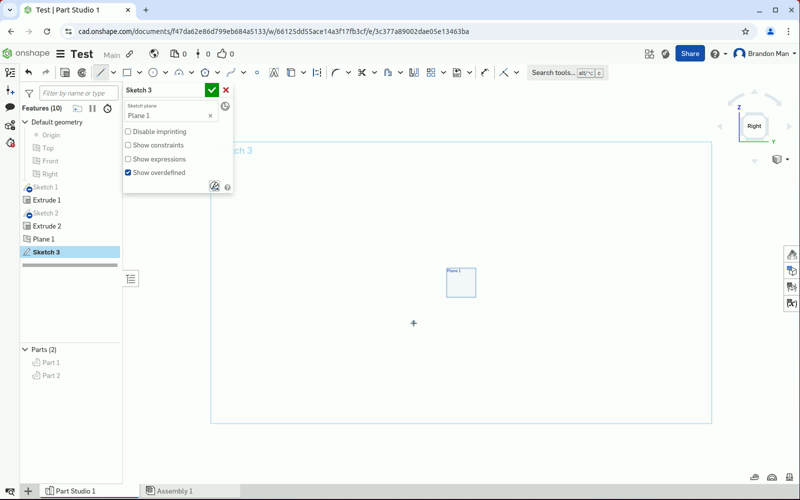
key_down(shift)
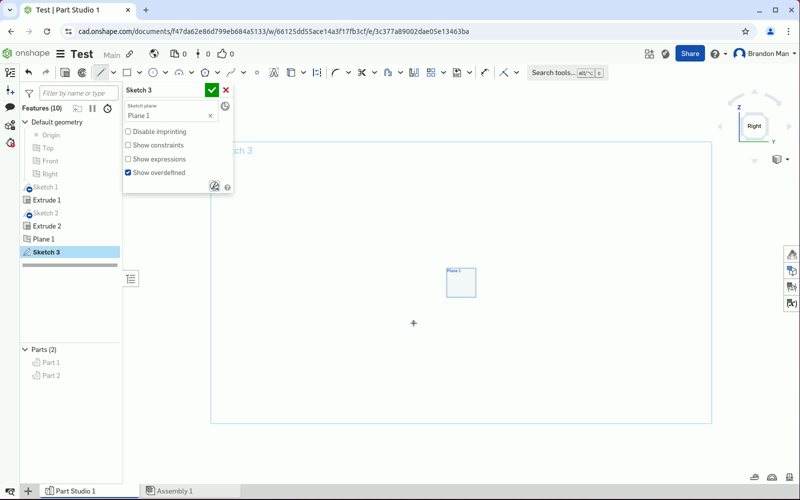
mouse_move(444, 322)
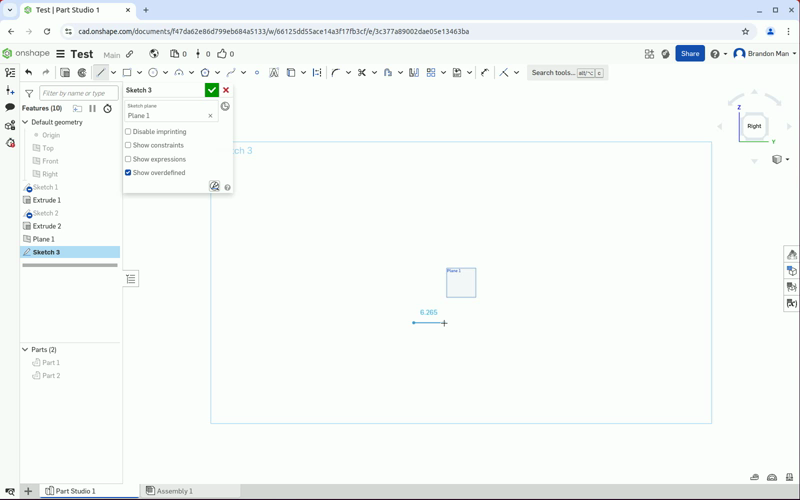
mouse_move(445, 322)
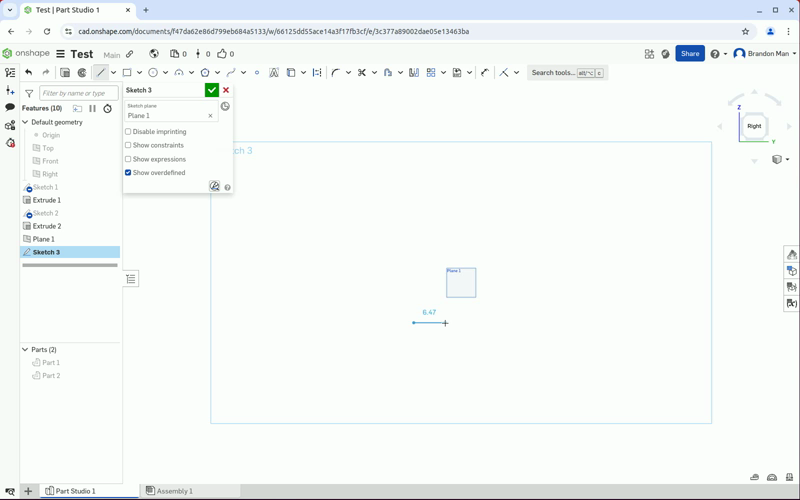
click(445, 322)
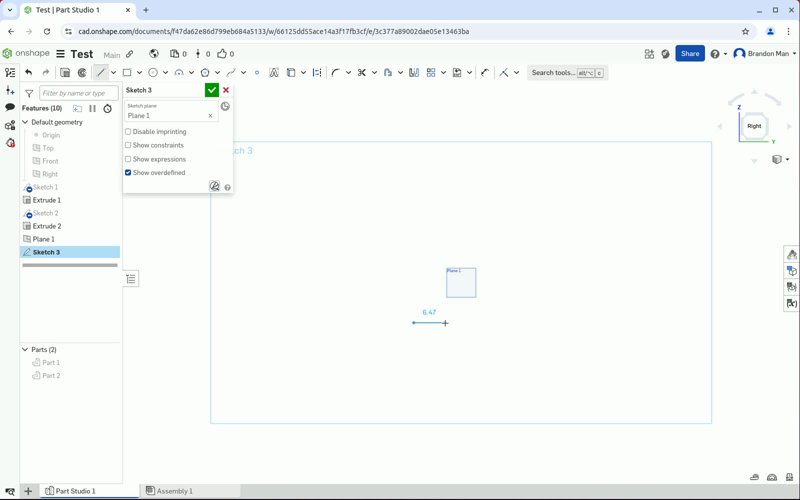
key_up(shift)
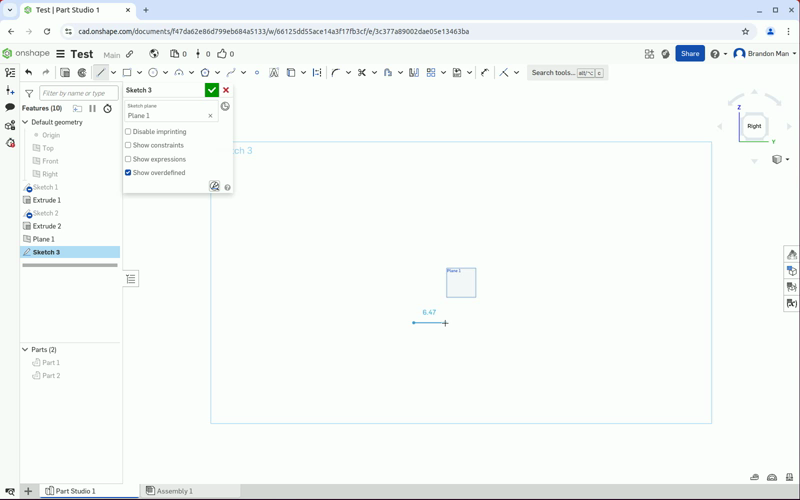
key_down(shift)
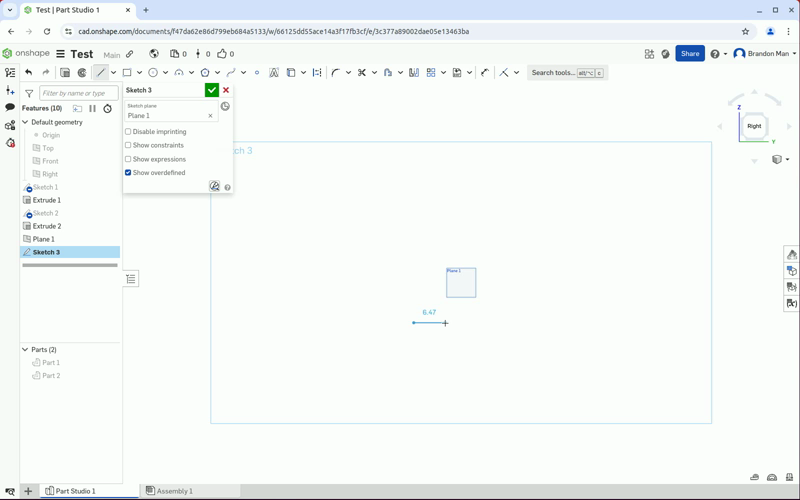
mouse_move(475, 322)
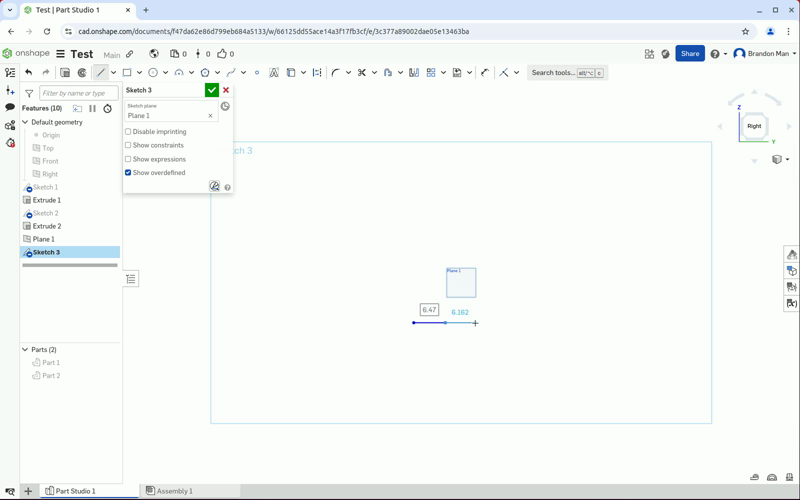
mouse_move(445, 299)
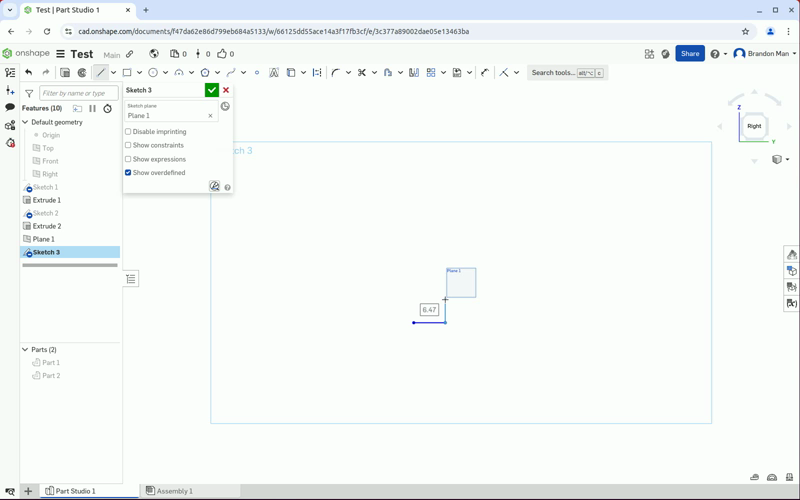
click(445, 299)
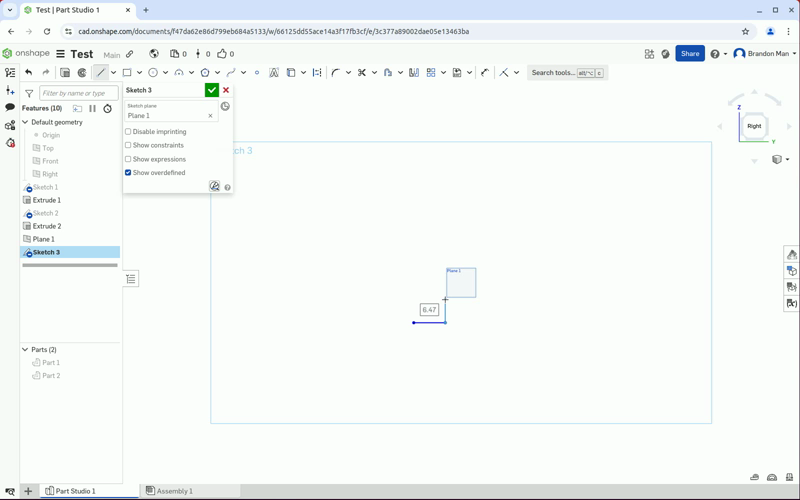
key_up(shift)
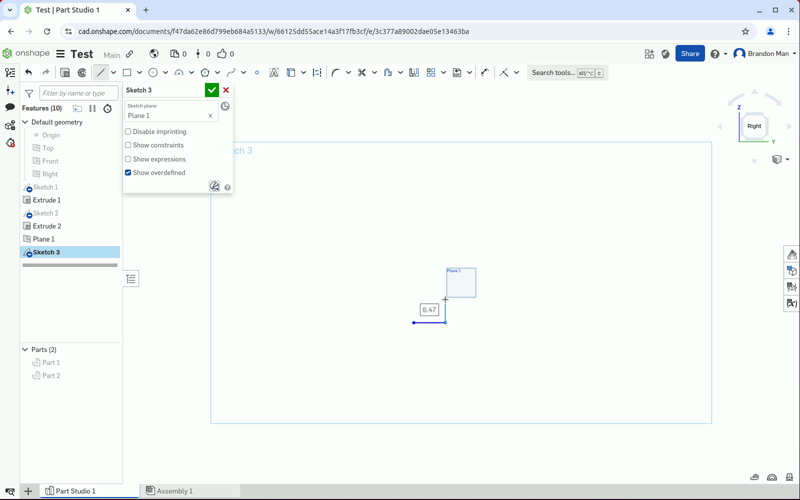
key_down(shift)
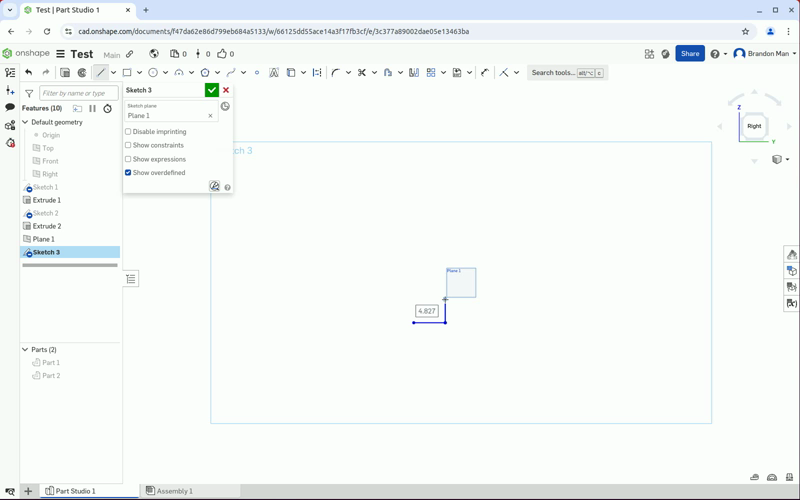
mouse_move(475, 299)
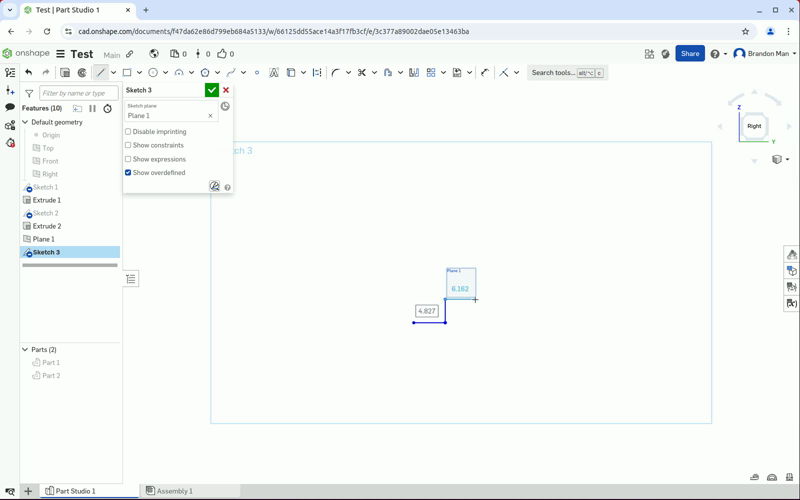
mouse_move(413, 299)
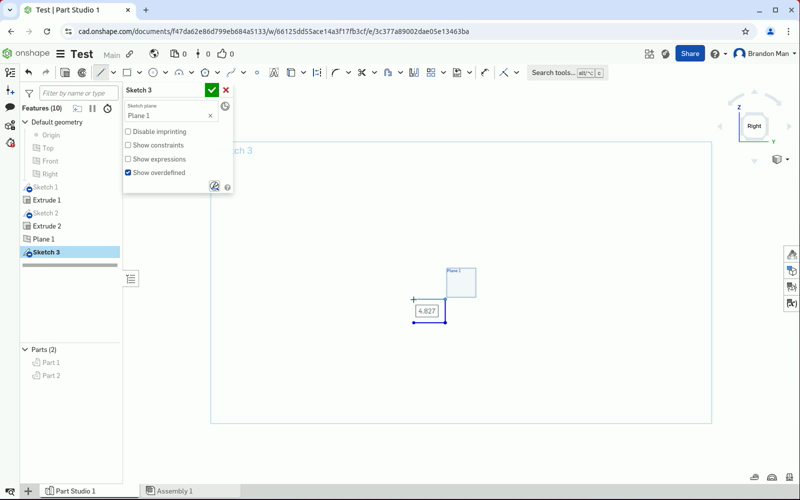
click(413, 299)
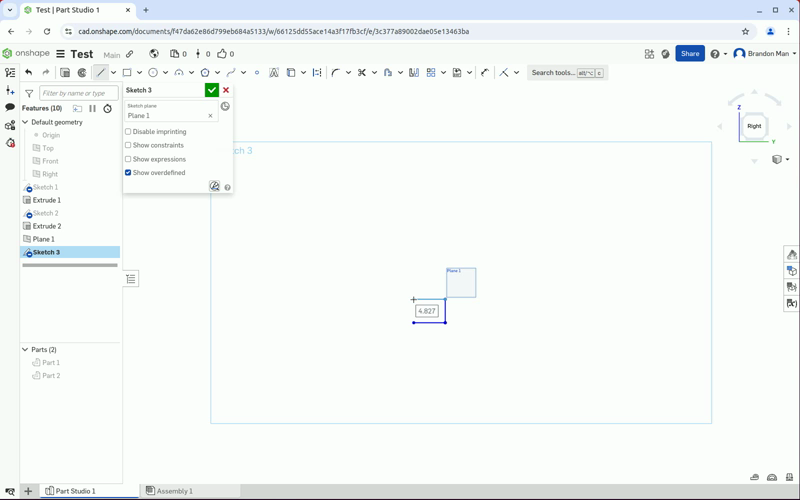
key_up(shift)
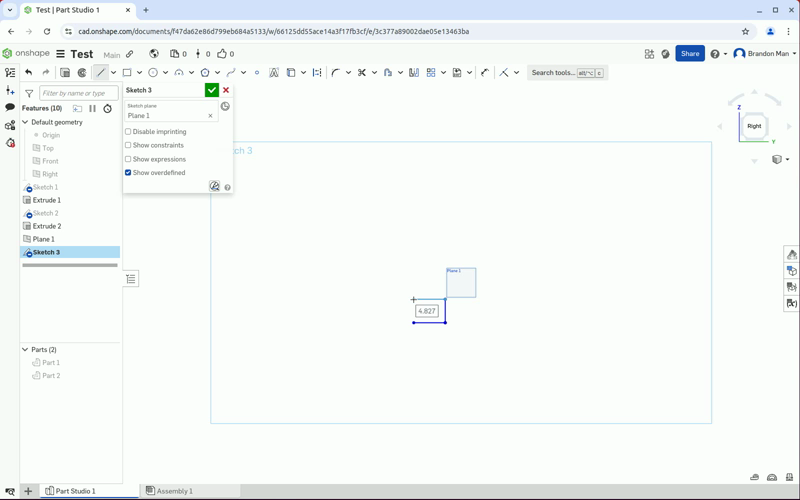
mouse_move(444, 299)
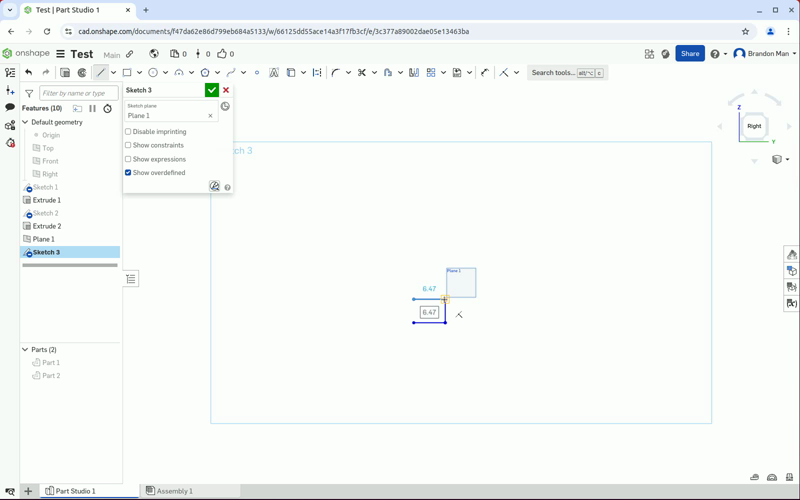
key_down(shift)
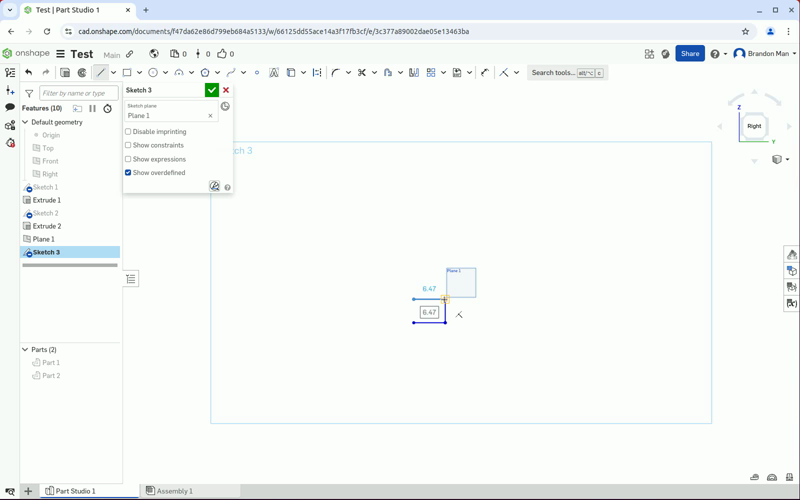
mouse_move(413, 322)
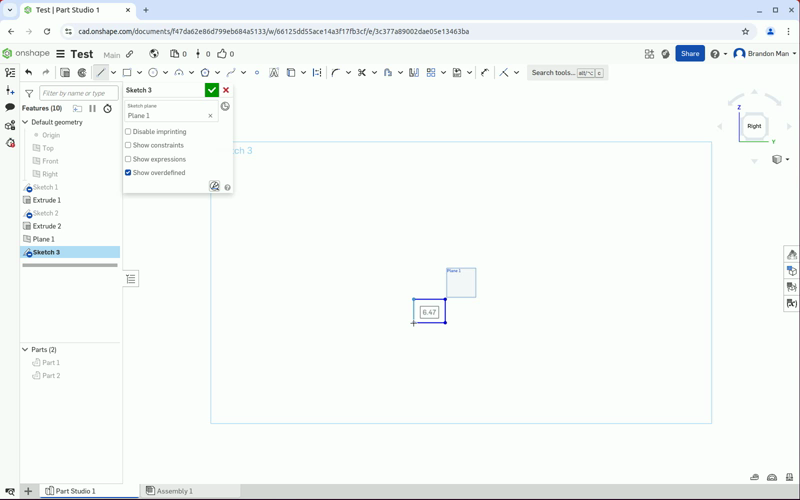
key_up(shift)
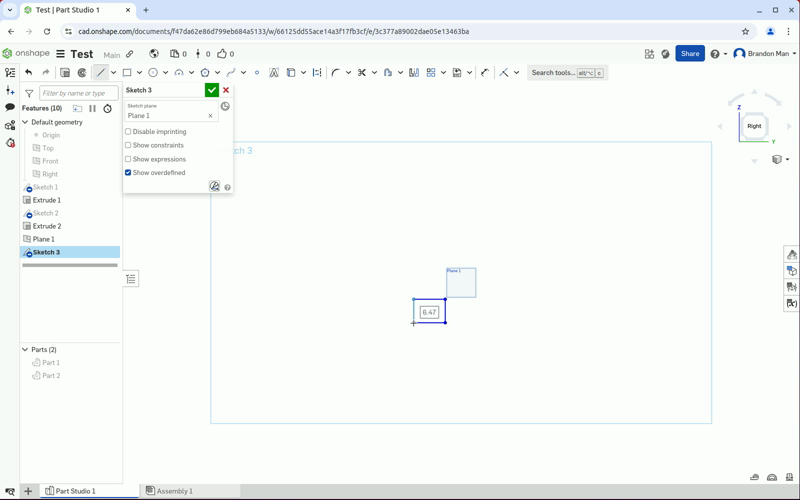
click(413, 322)
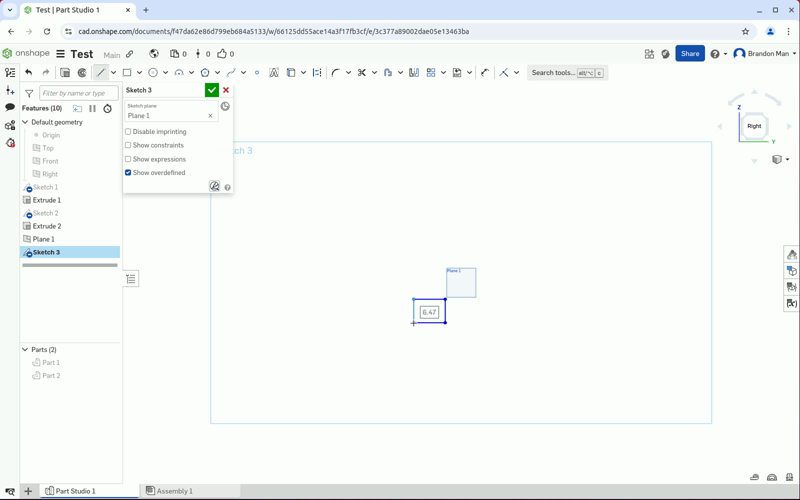
key(esc)
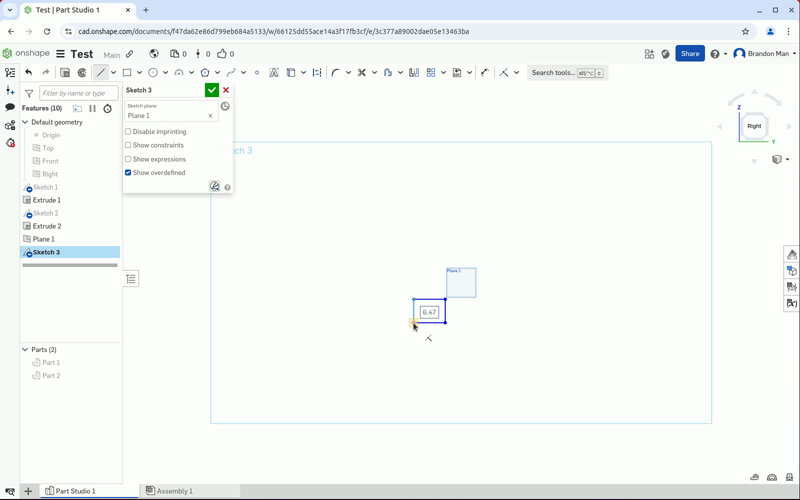
mouse_move(417, 303)
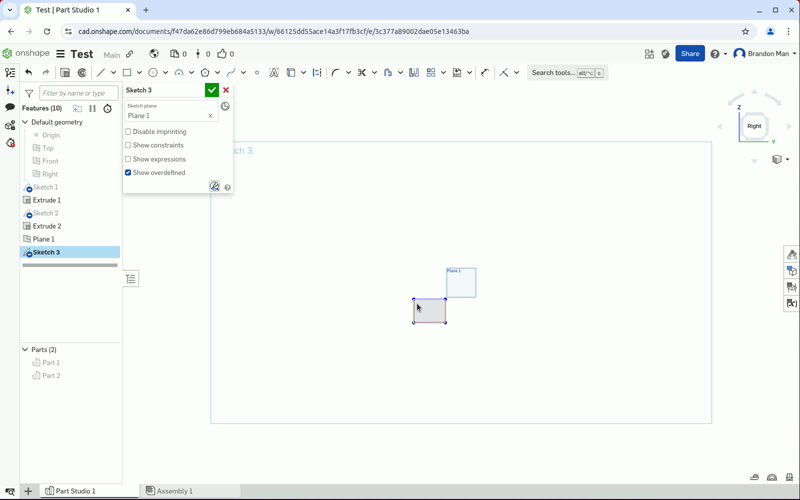
scroll(6)
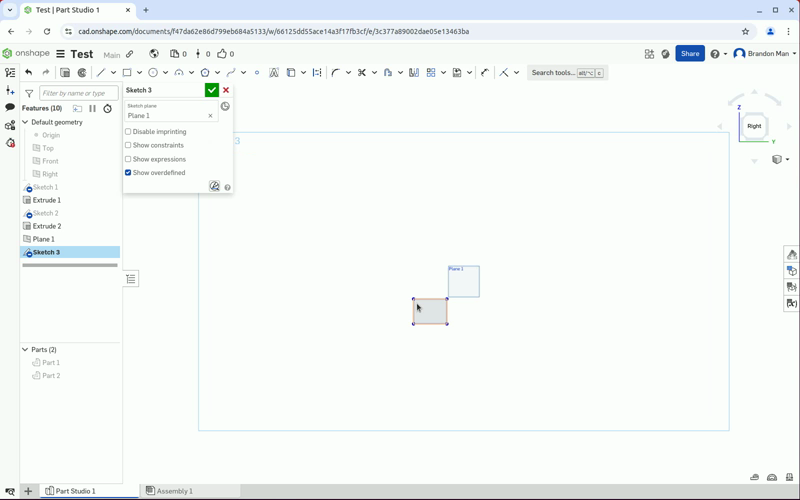
scroll(6)
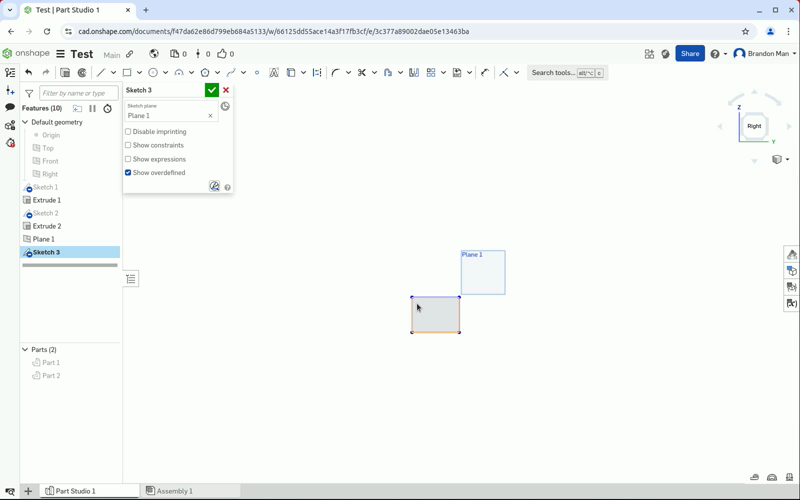
scroll(6)
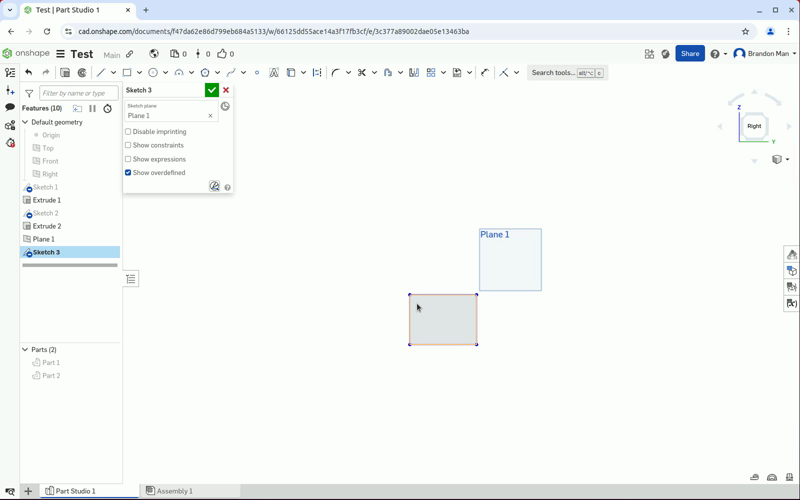
scroll(6)
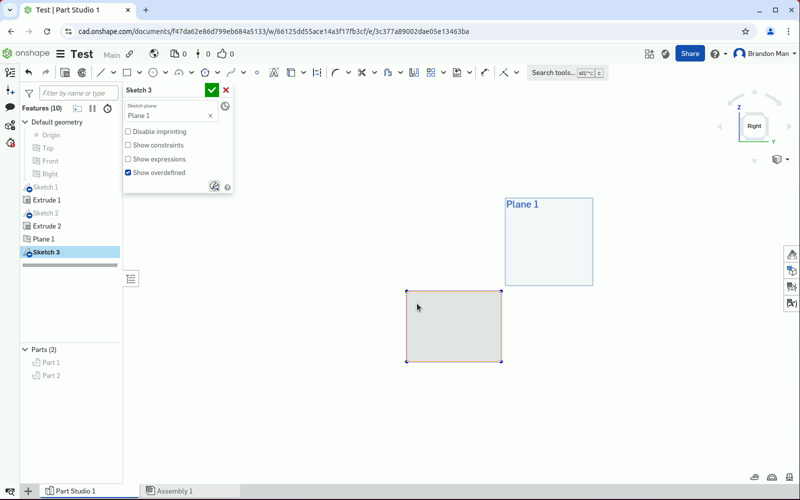
scroll(6)
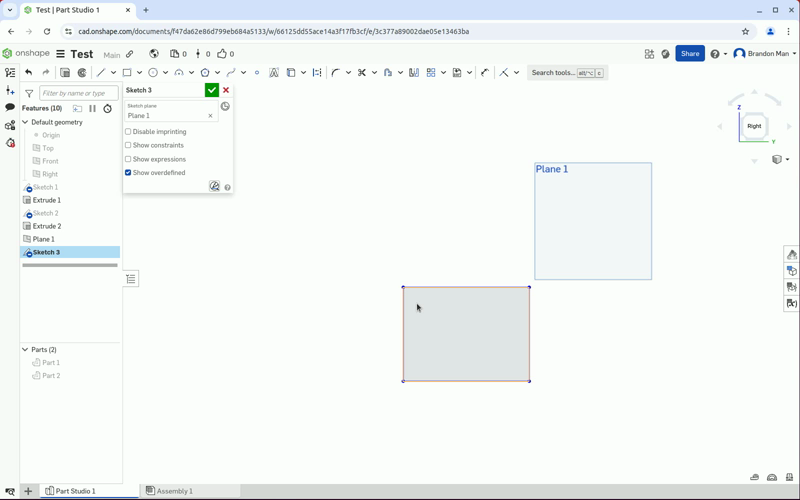
scroll(6)
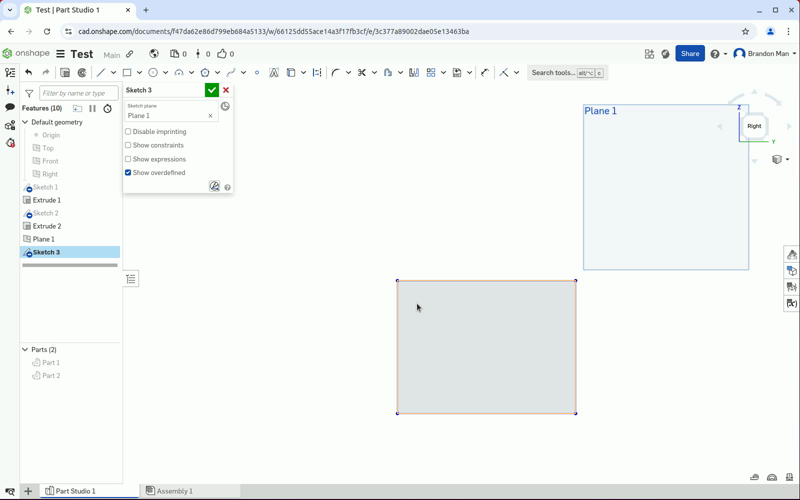
scroll(6)
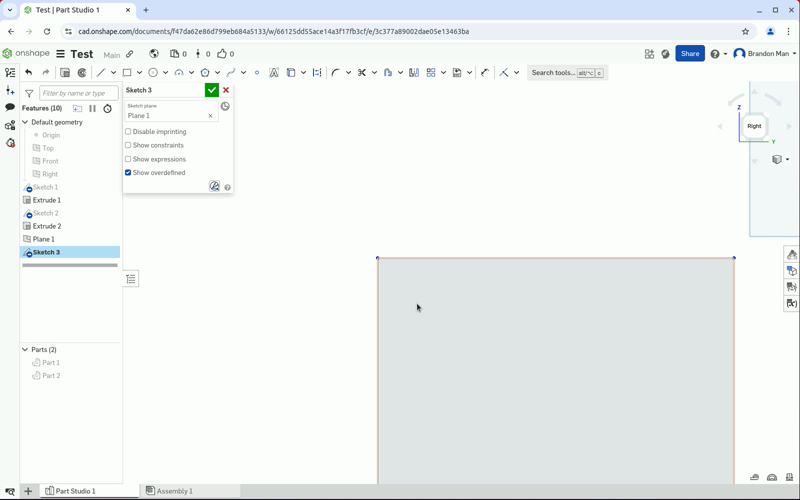
click(417, 303)
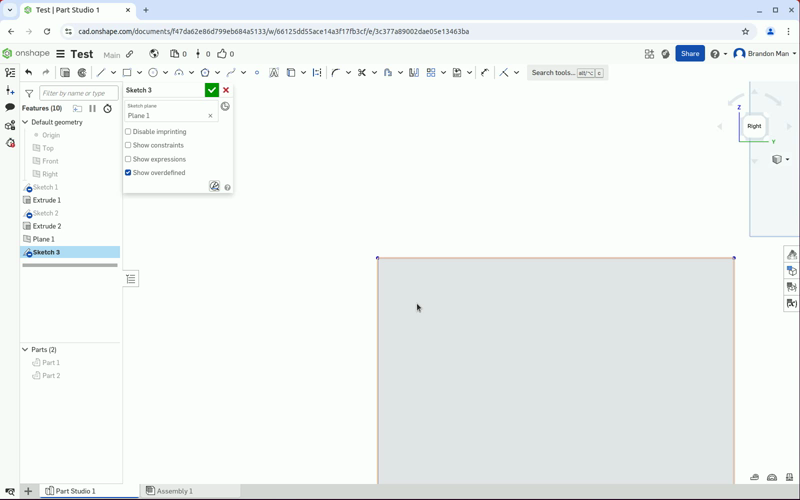
scroll(-6)
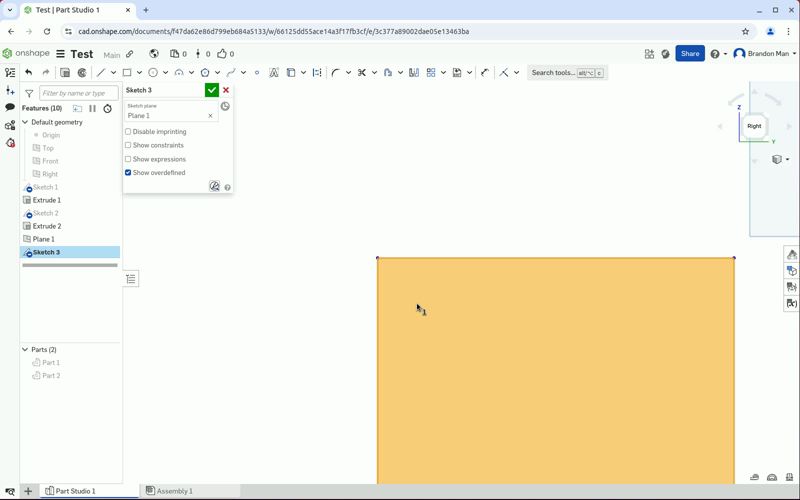
scroll(-6)
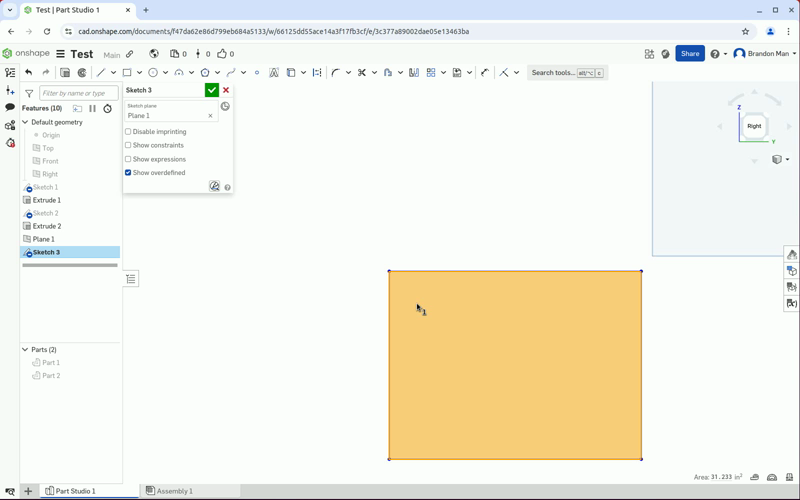
scroll(-6)
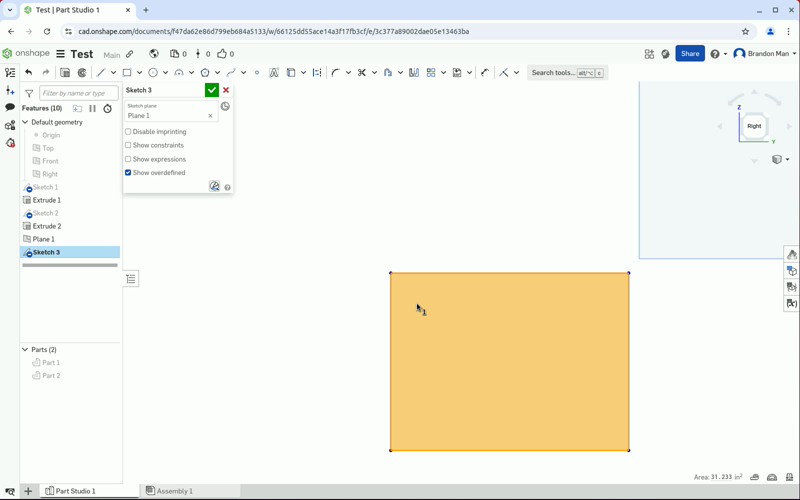
scroll(-6)
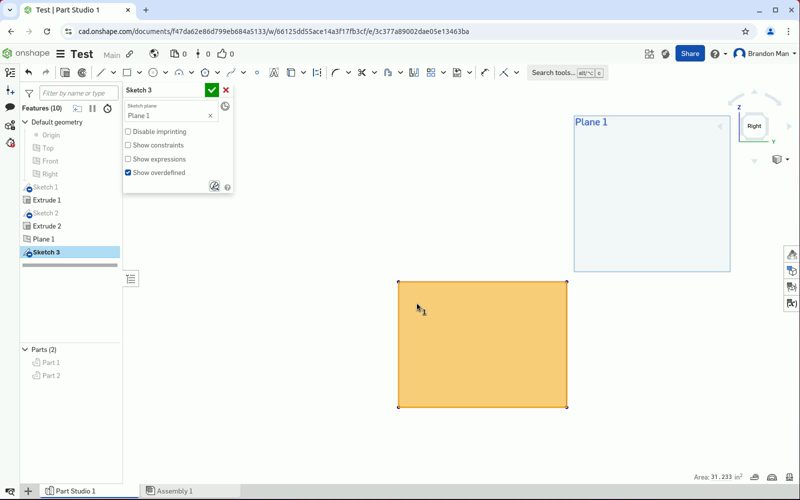
scroll(-6)
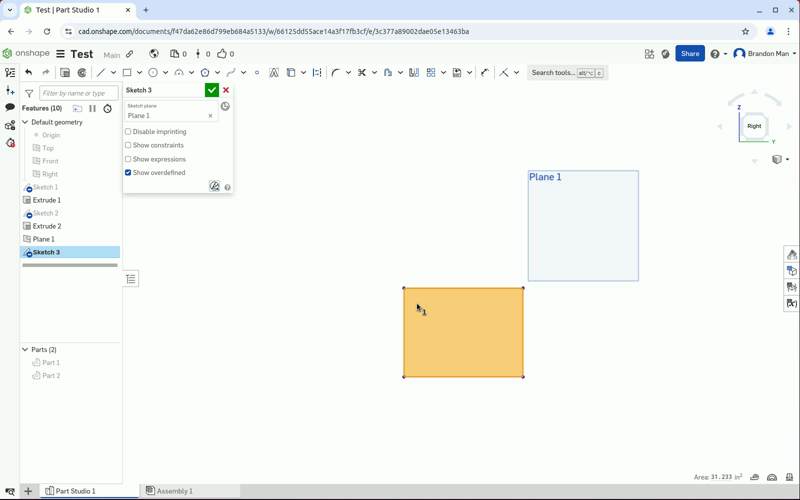
scroll(-6)
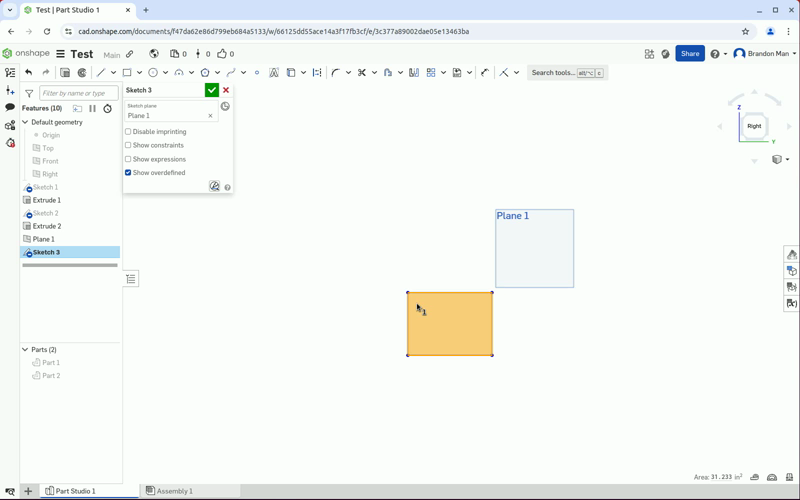
scroll(-6)
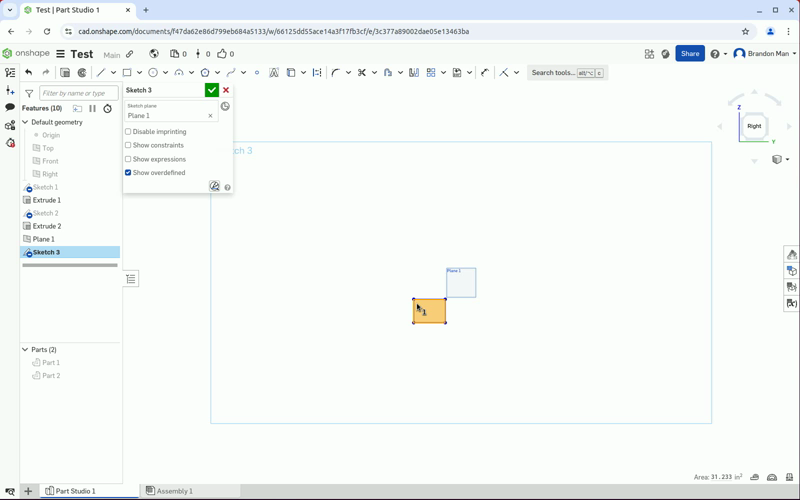
mouse_move(73, 352)
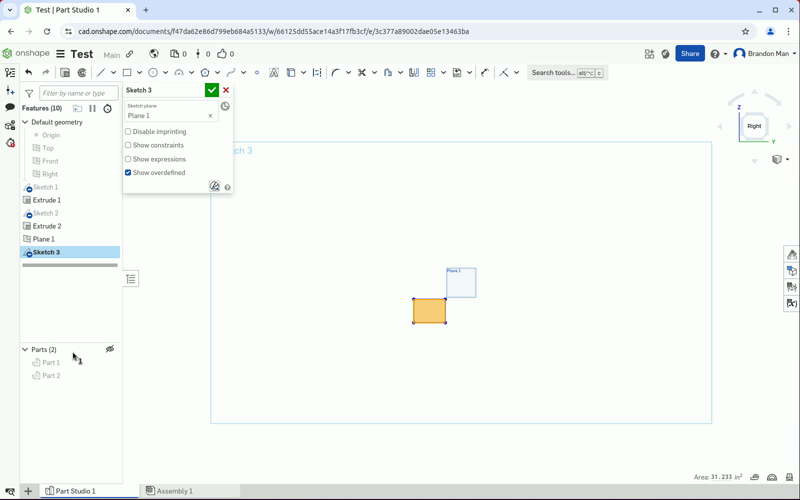
key(shift+y)
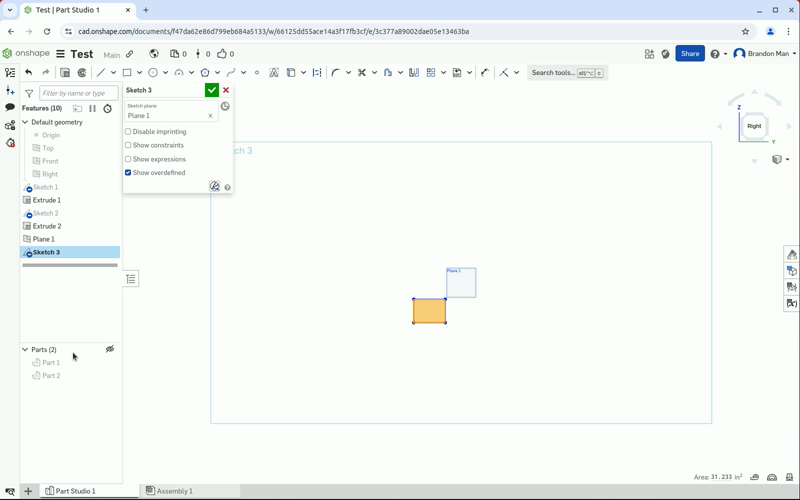
key(shift+e)
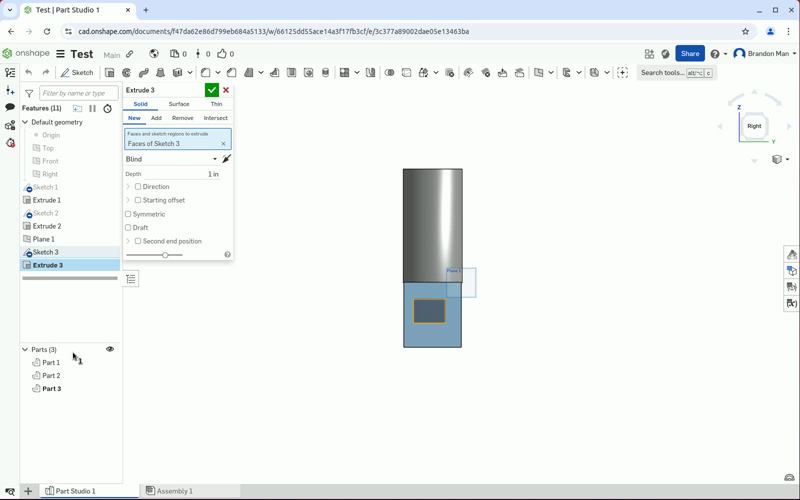
mouse_move(143, 106)
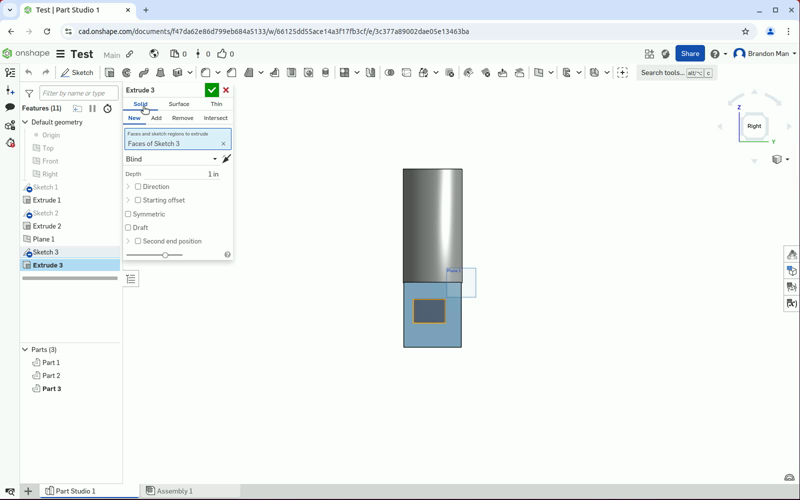
click(143, 106)
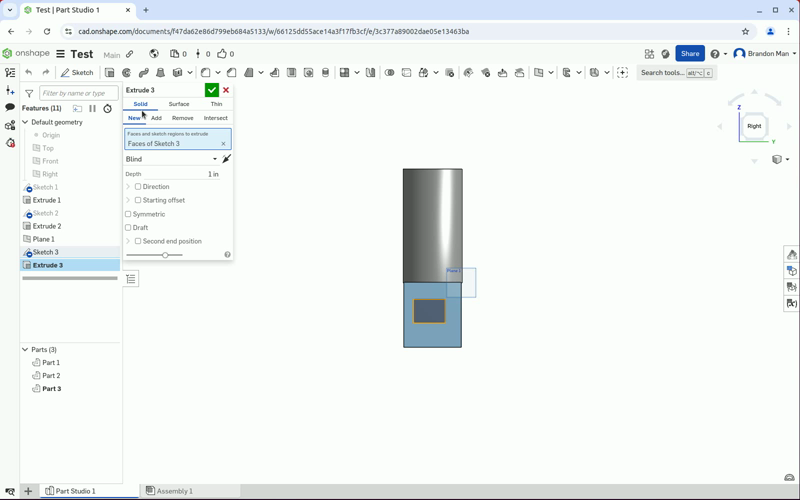
mouse_move(137, 120)
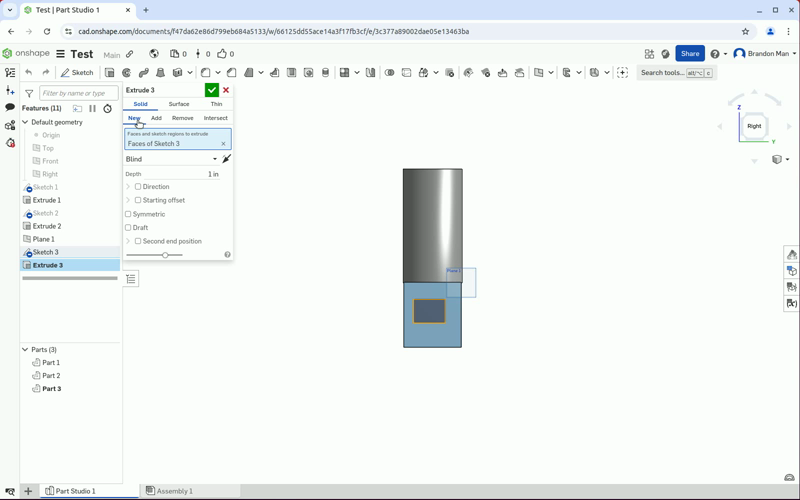
click(137, 120)
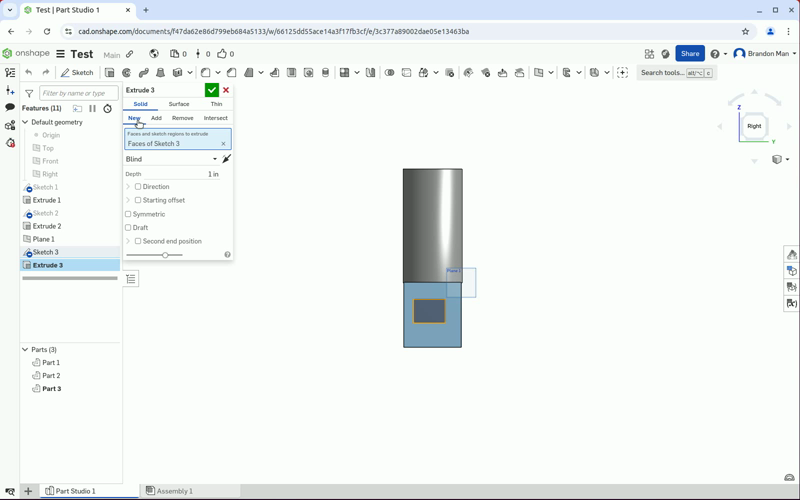
key(tab, 4)
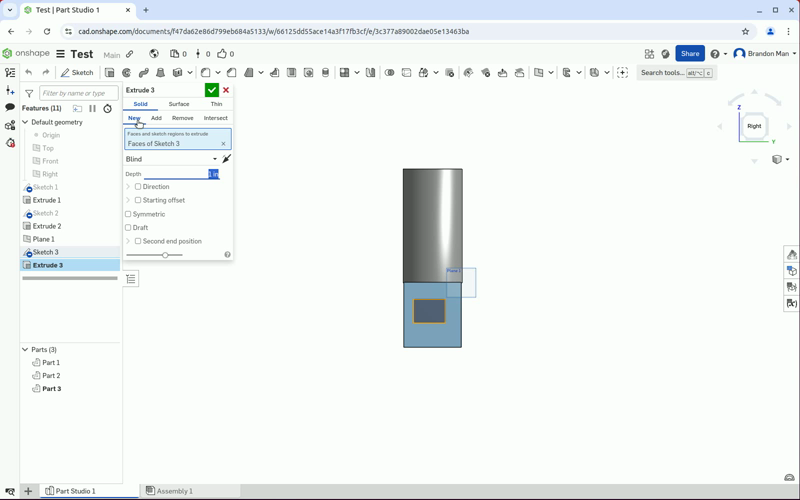
text(5.777)
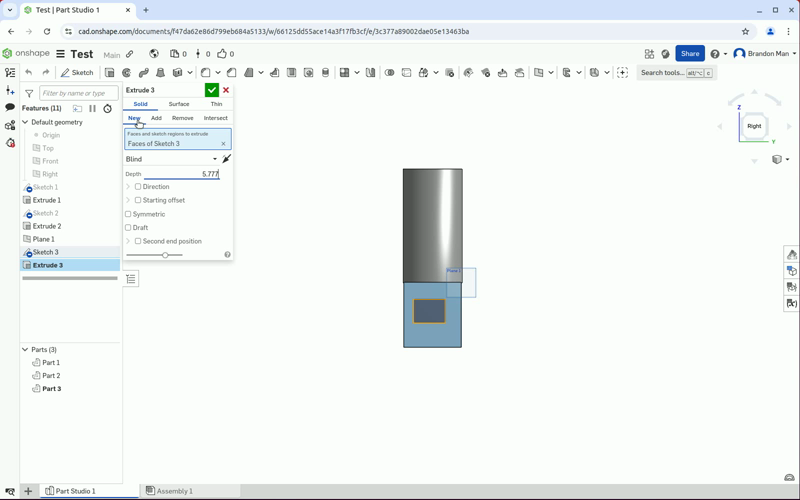
key(enter)
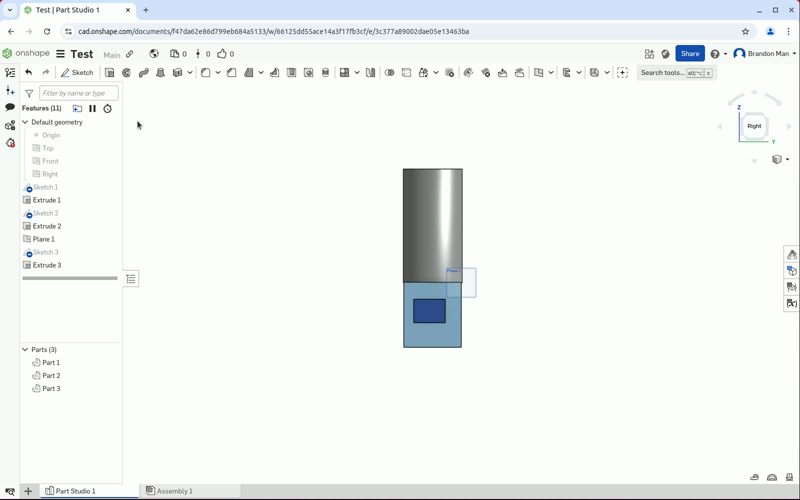
key(shift+h)
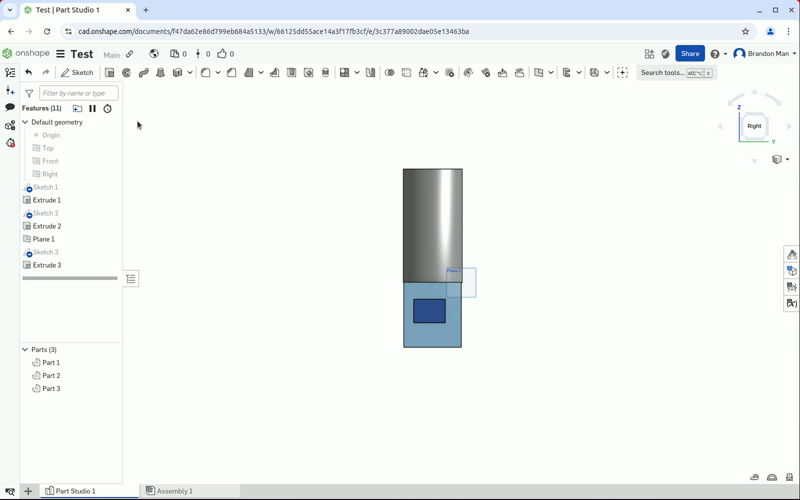
key(shift+h)
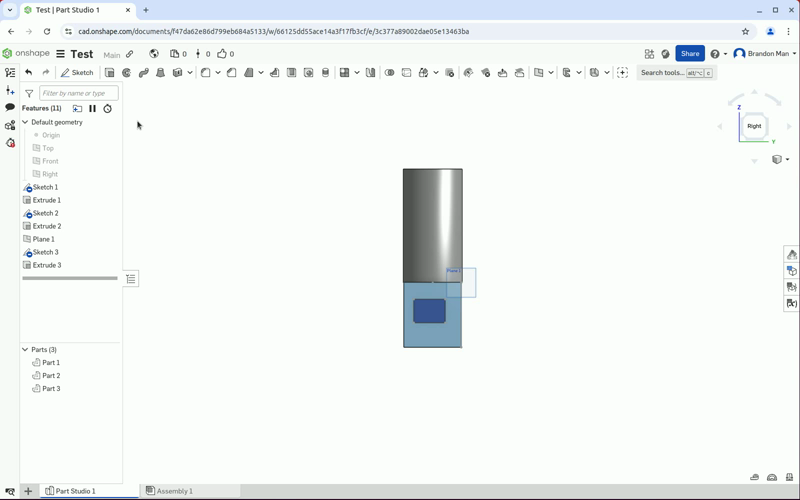
key(shift+7)
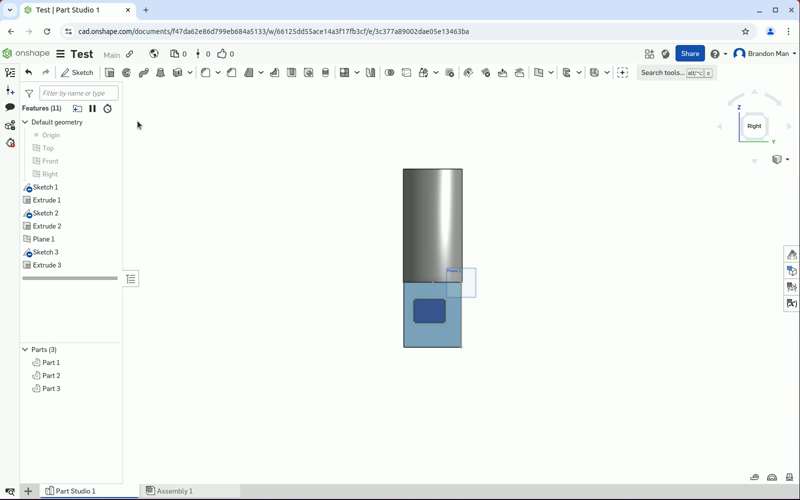
key(right, 2)
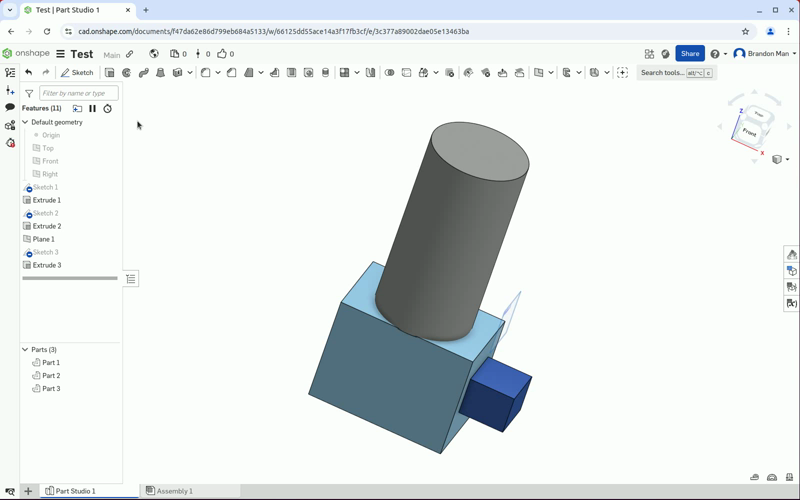
key(down, 2)
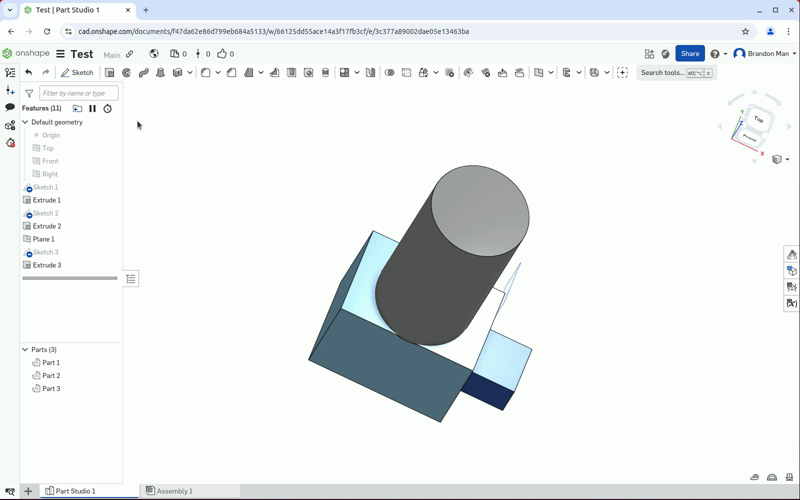
key(up, 2)
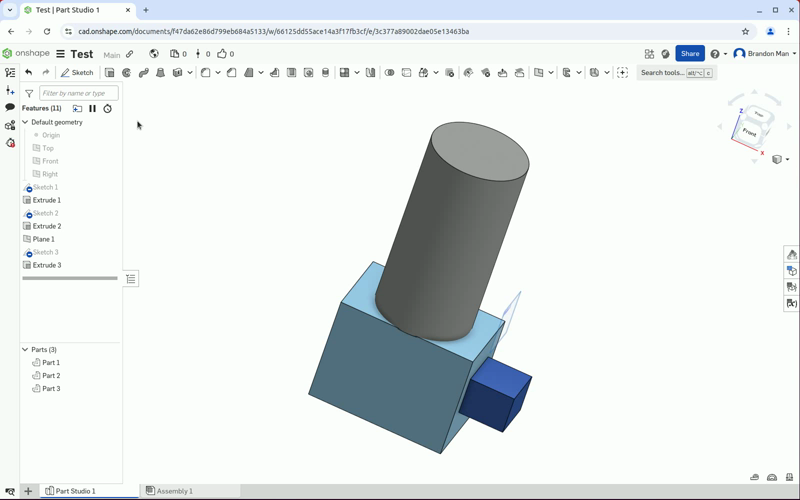
key(left, 2)
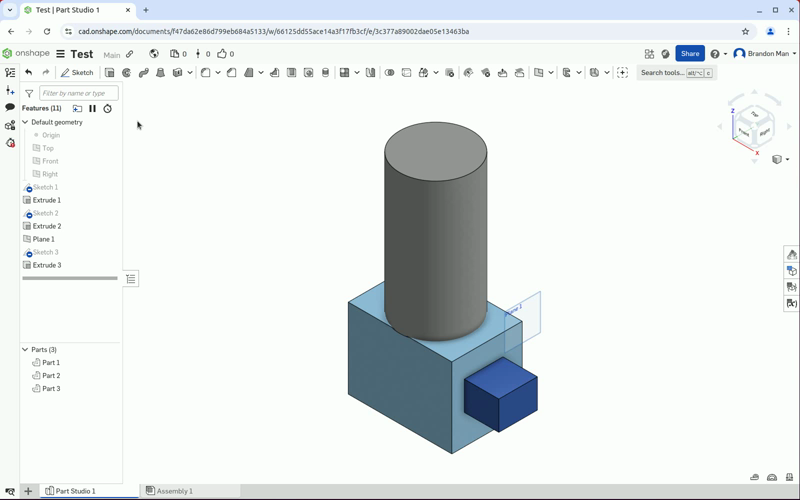
mouse_move(73, 189)
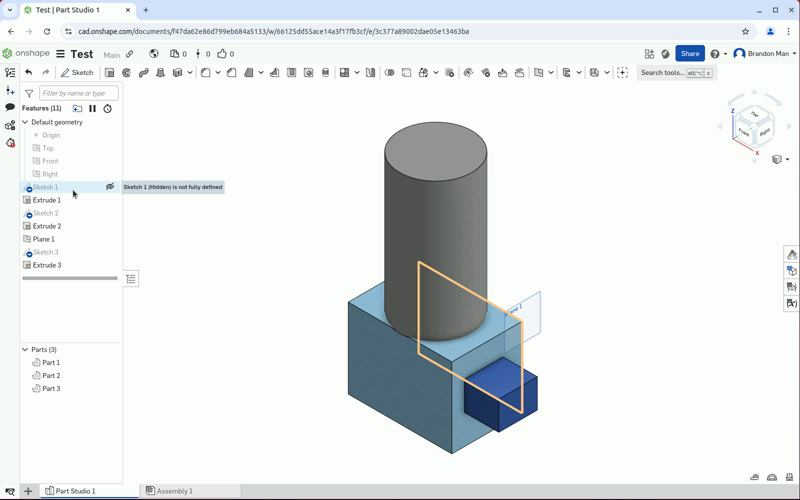
click(73, 189)